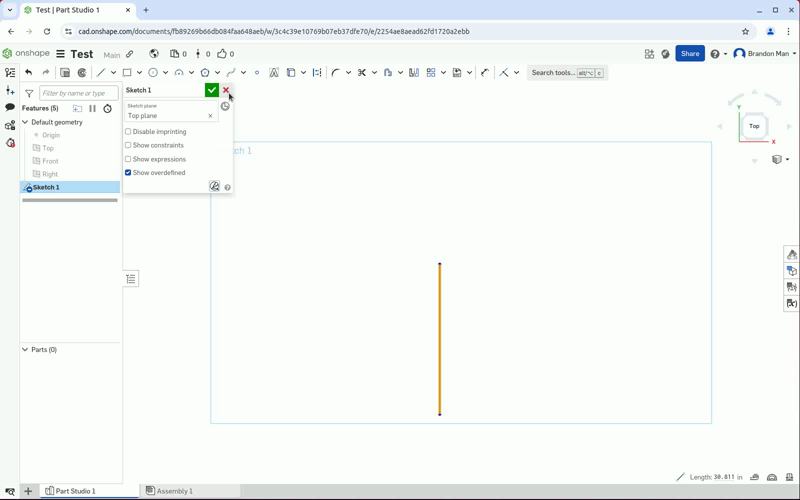
key(shift+h)
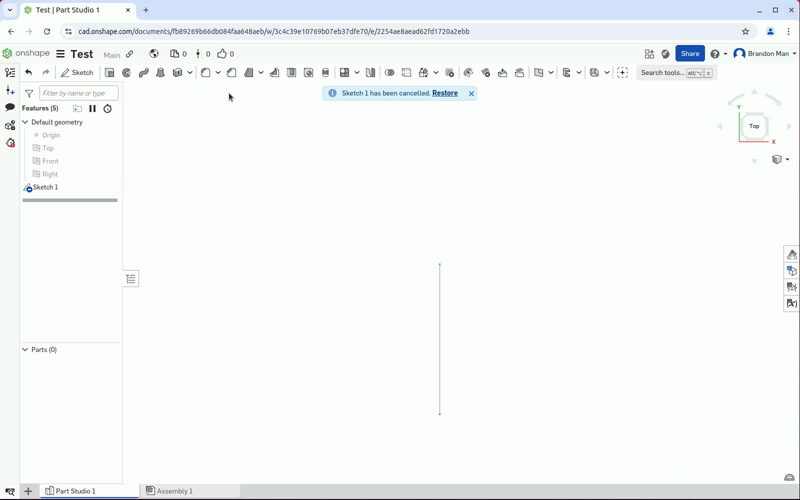
key(shift+s)
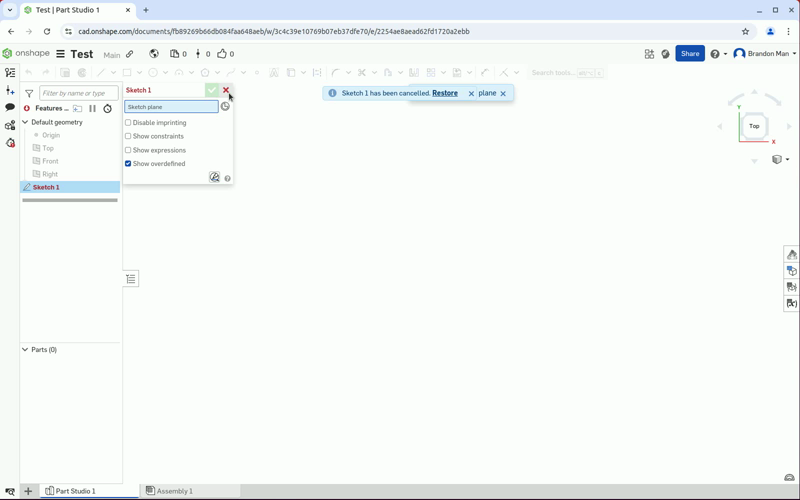
mouse_move(73, 150)
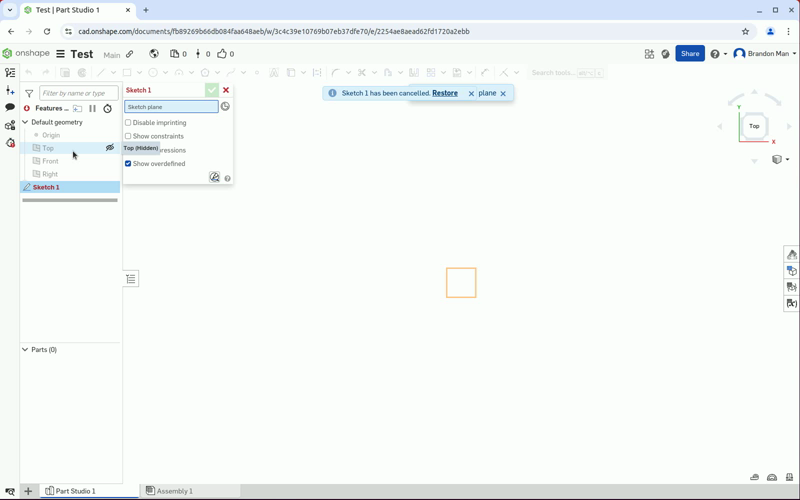
click(73, 150)
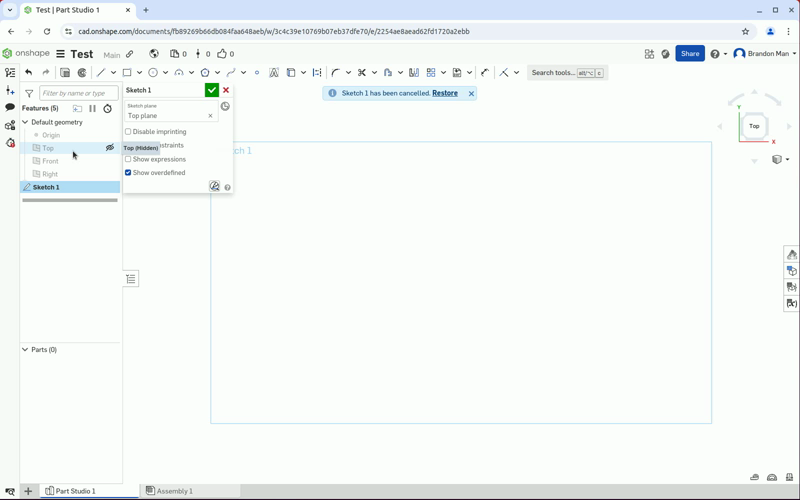
mouse_move(73, 352)
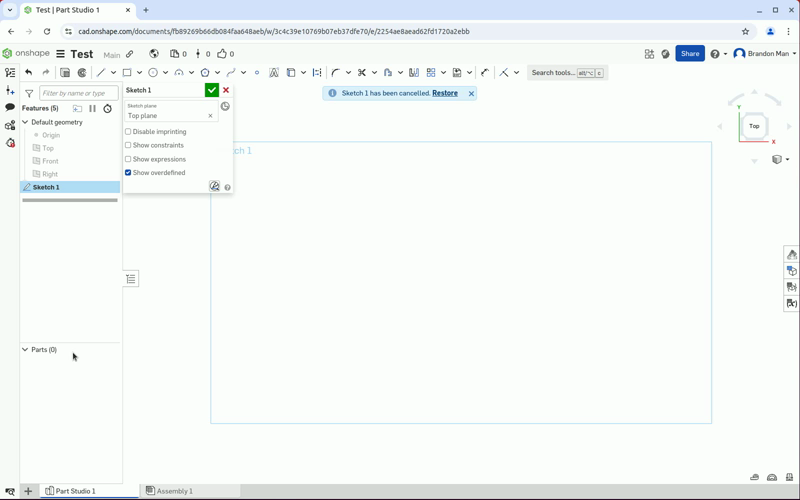
key(y)
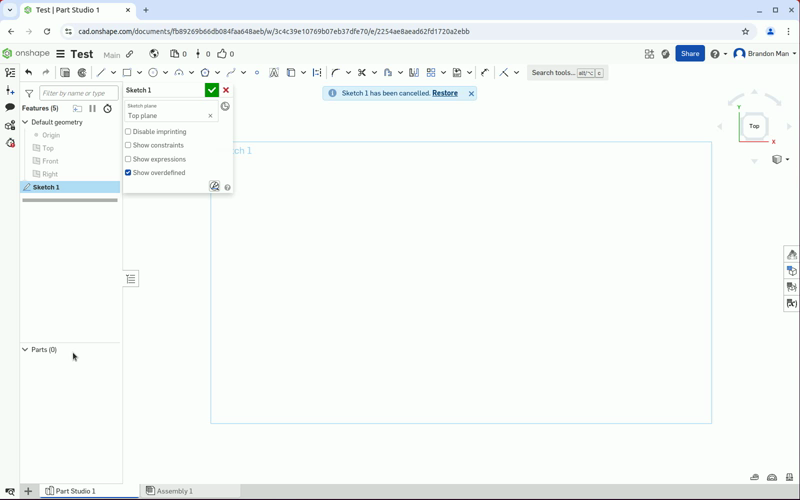
key(l)
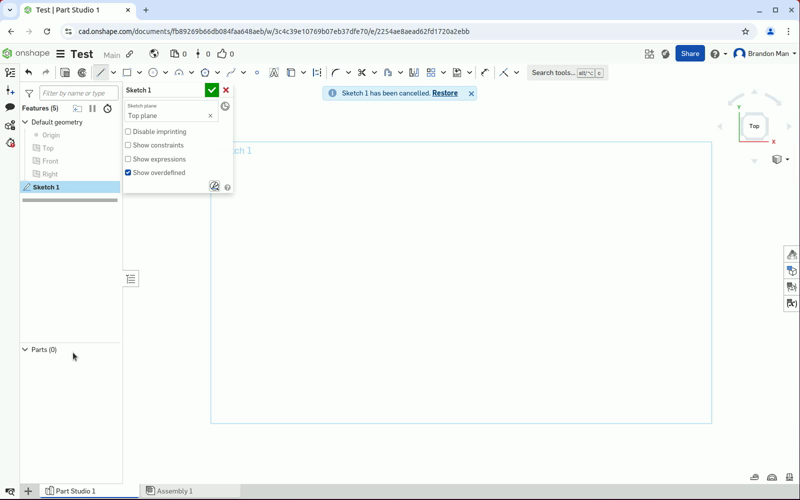
key_down(shift)
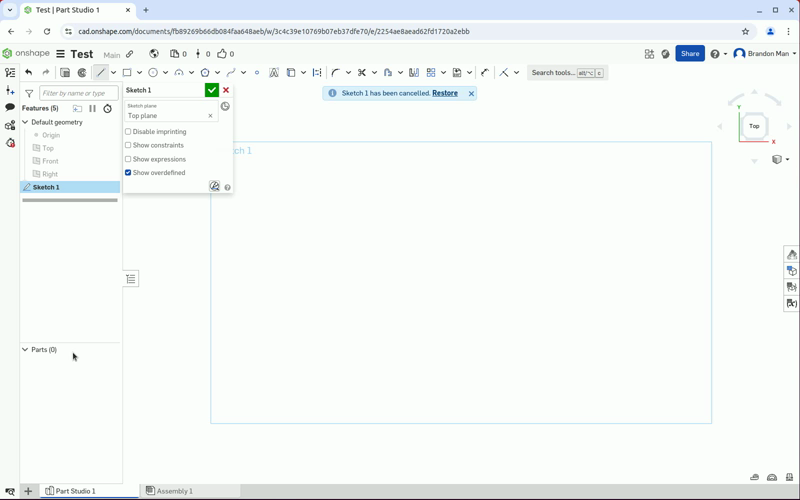
mouse_move(392, 305)
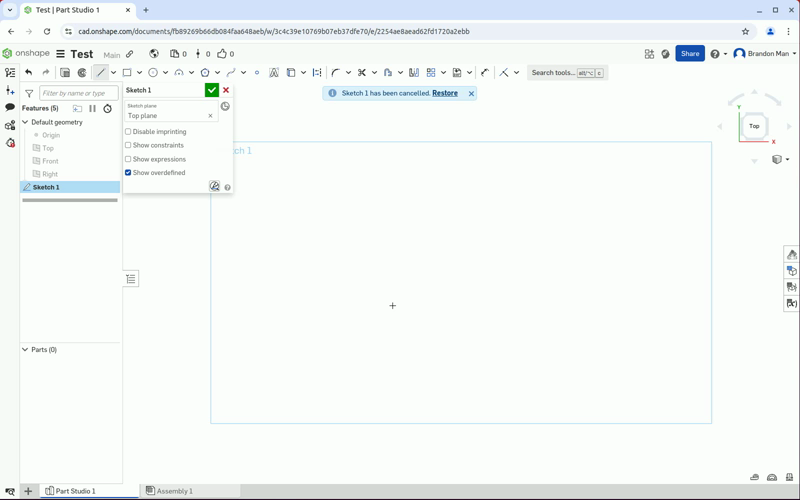
click(392, 305)
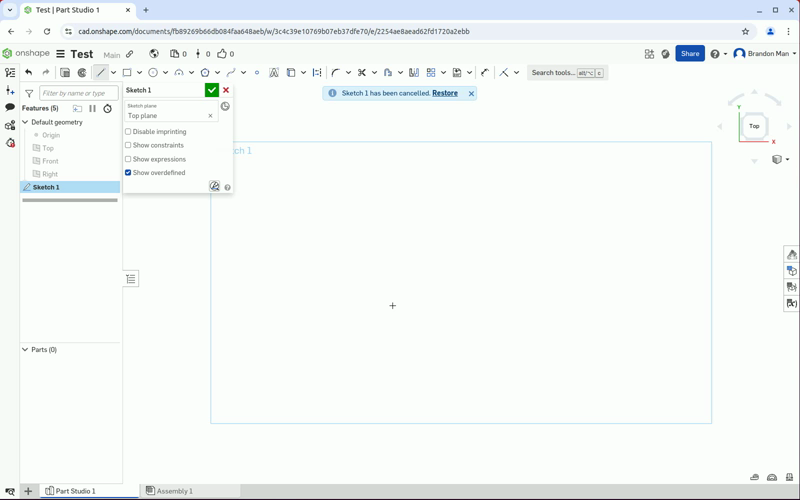
key_up(shift)
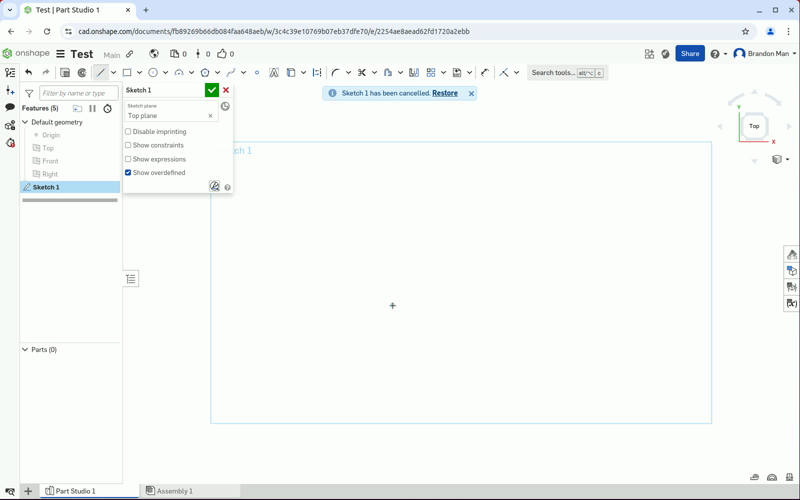
key_down(shift)
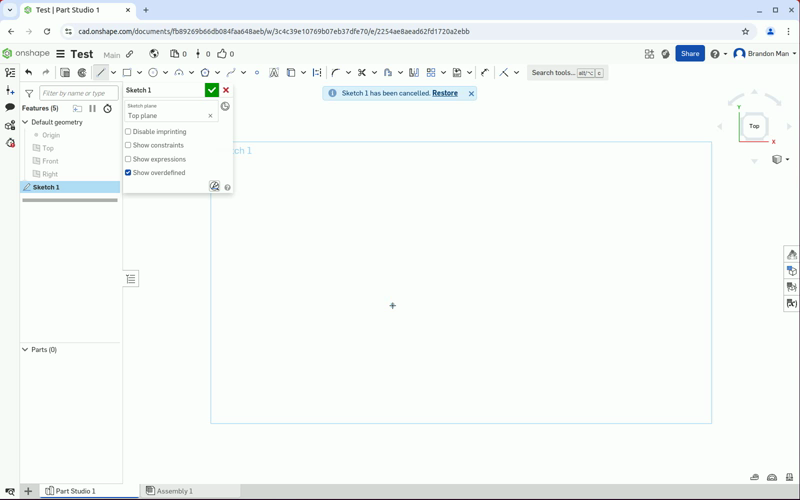
mouse_move(528, 305)
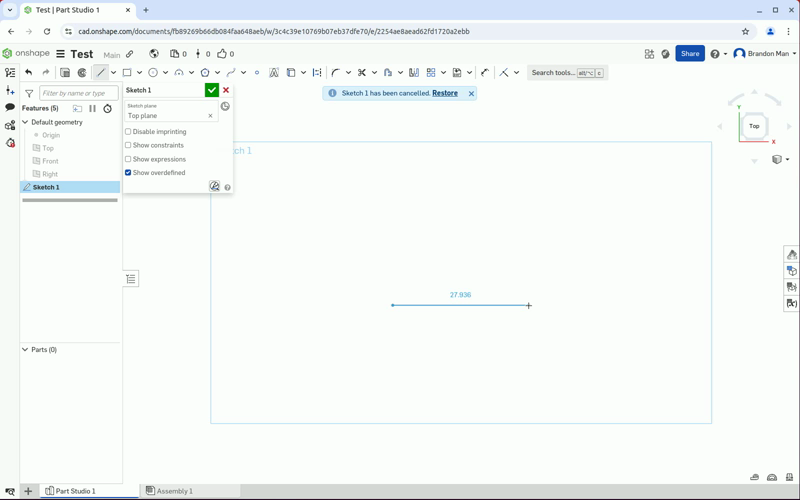
click(528, 305)
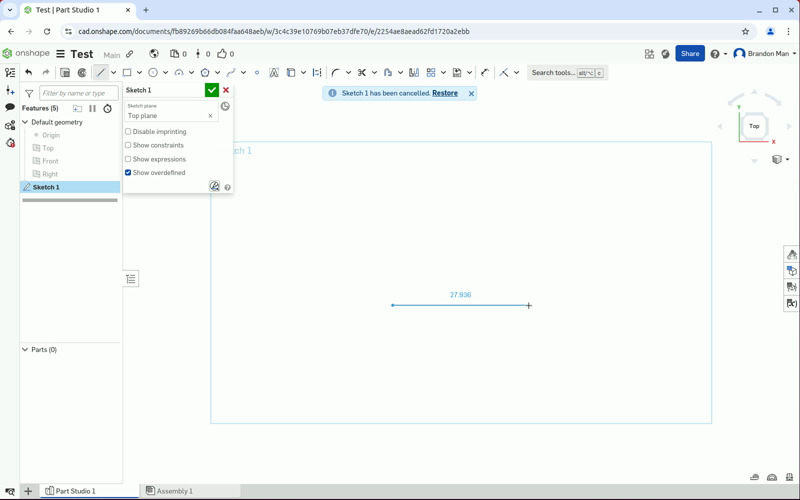
key_up(shift)
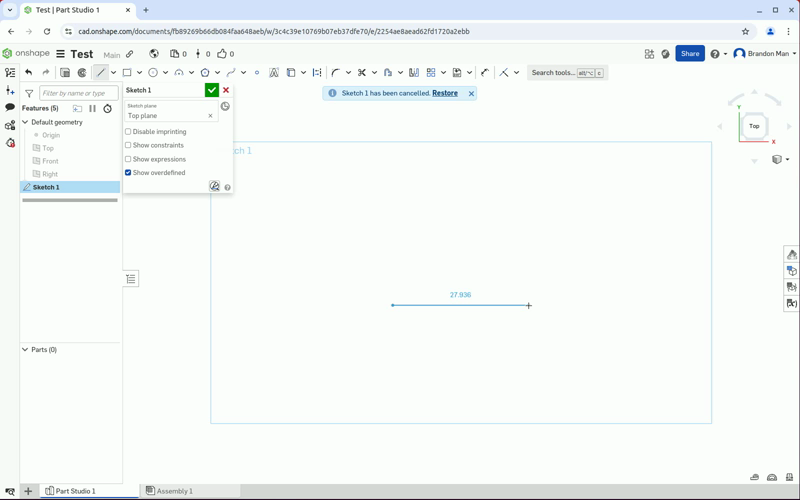
key_down(shift)
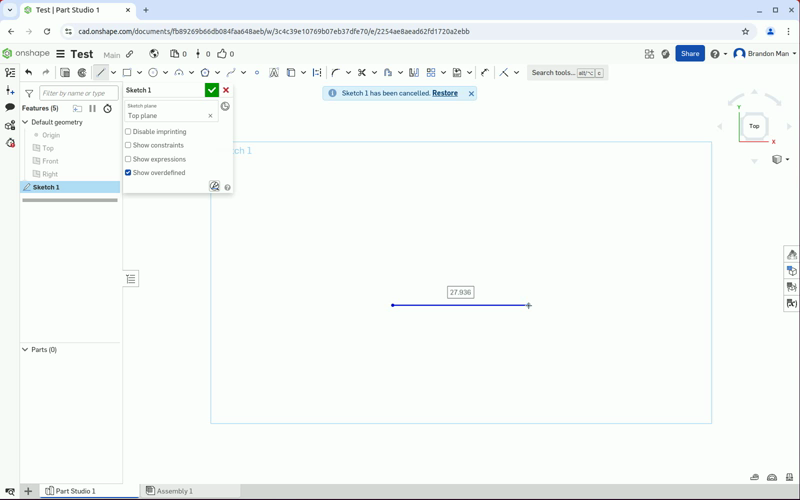
mouse_move(558, 305)
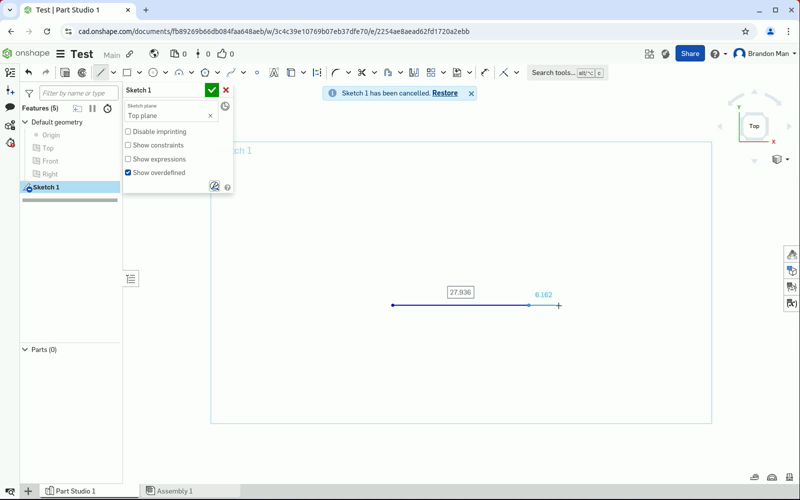
mouse_move(528, 282)
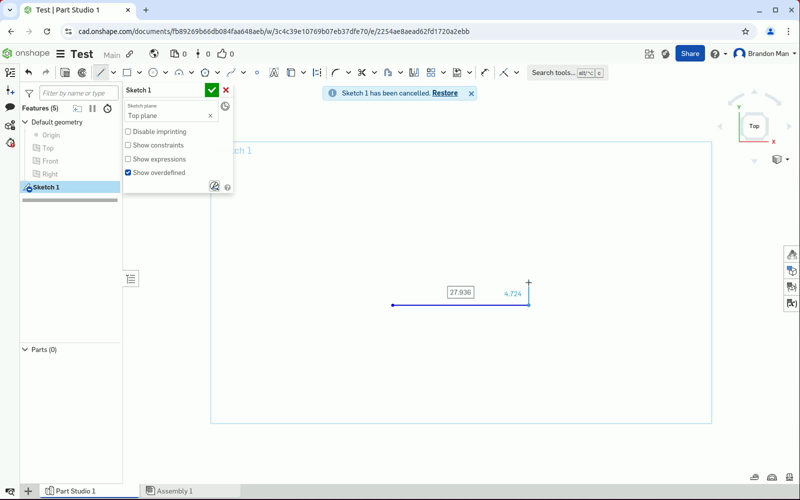
click(528, 282)
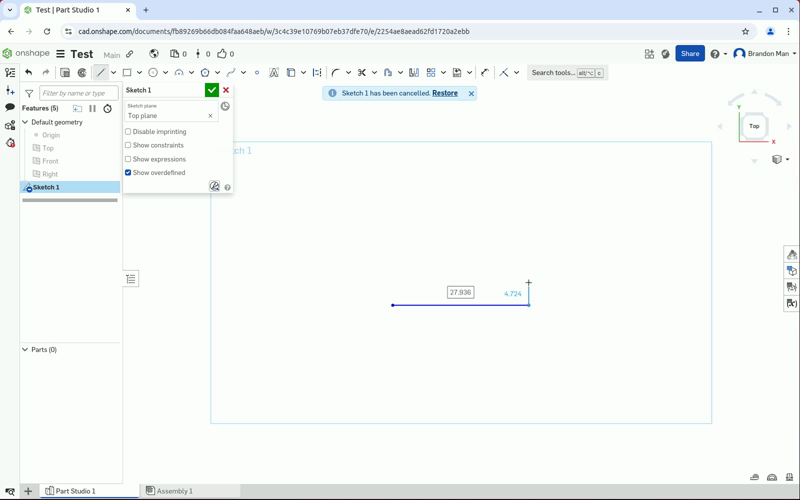
key_up(shift)
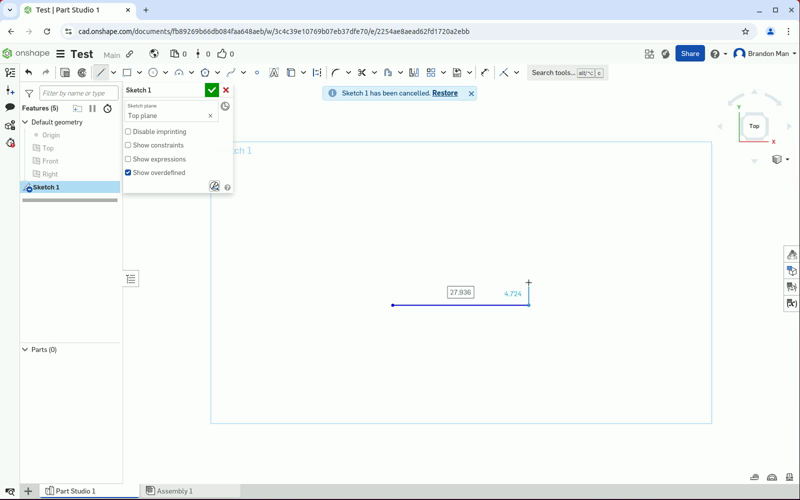
key_down(shift)
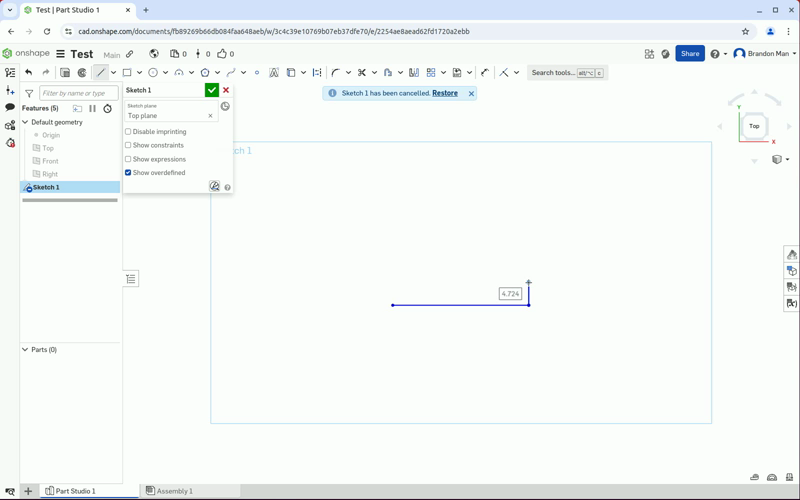
mouse_move(392, 282)
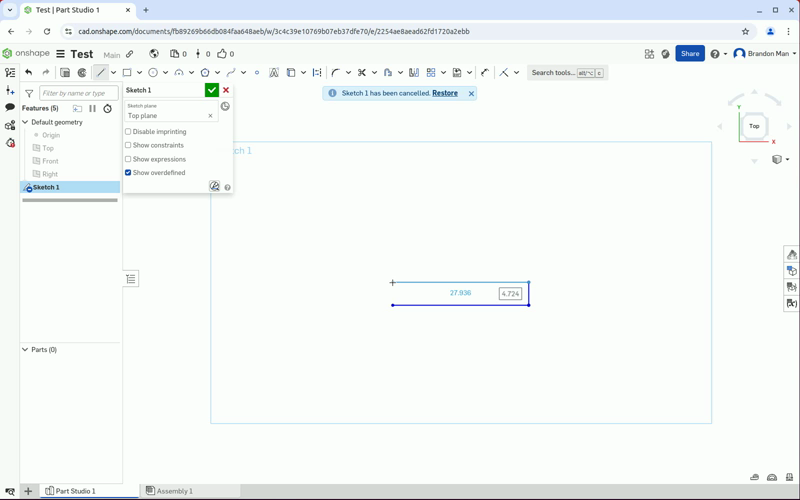
click(392, 282)
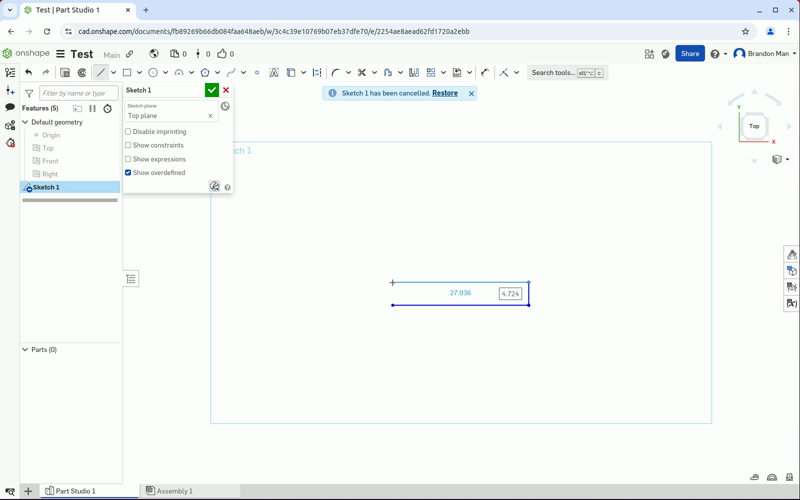
key_up(shift)
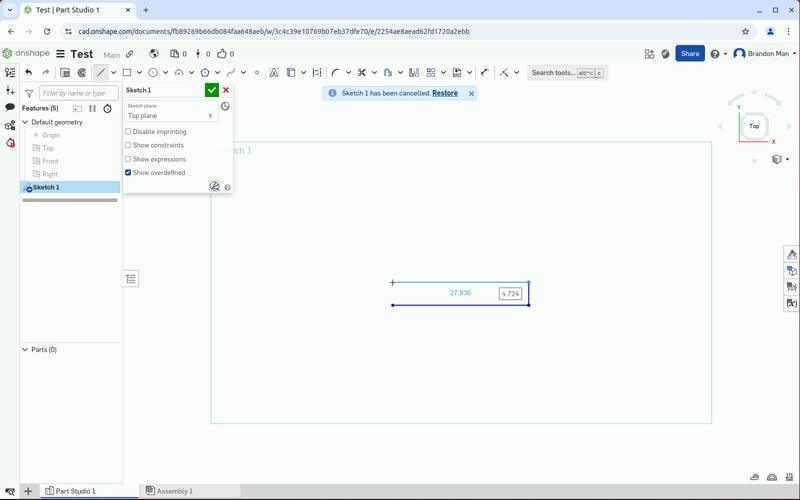
mouse_move(422, 282)
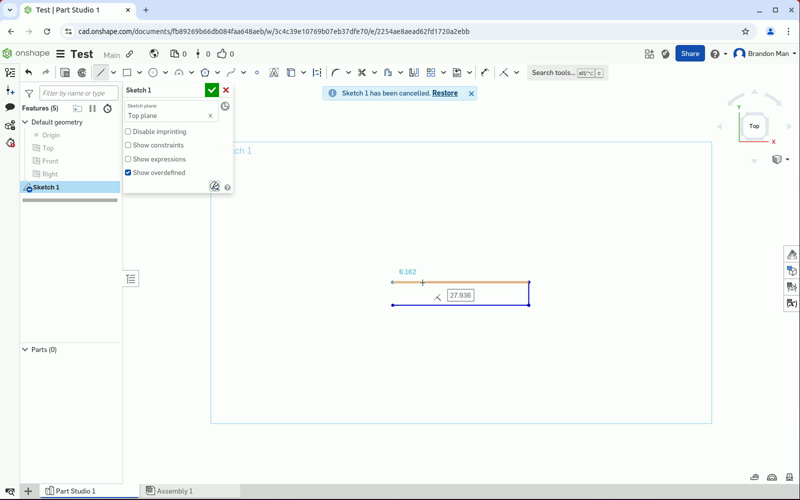
key_down(shift)
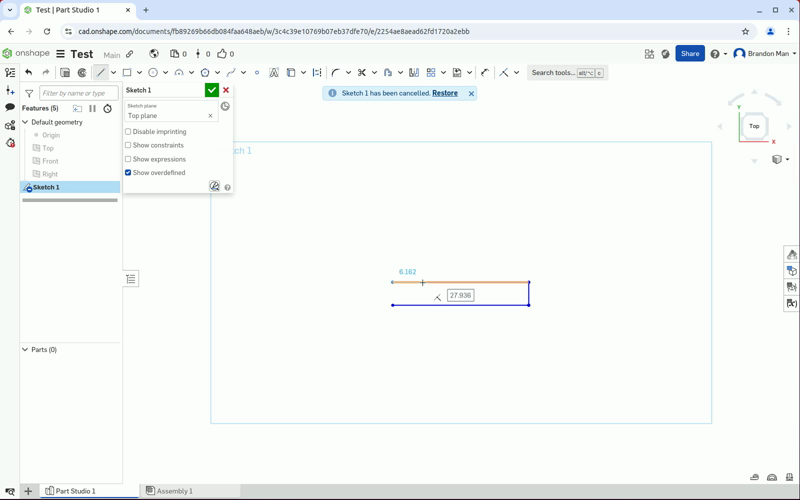
mouse_move(392, 305)
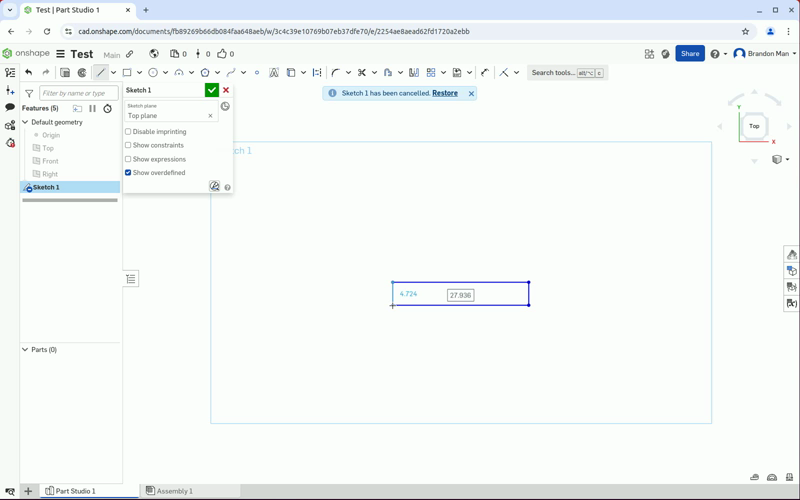
key_up(shift)
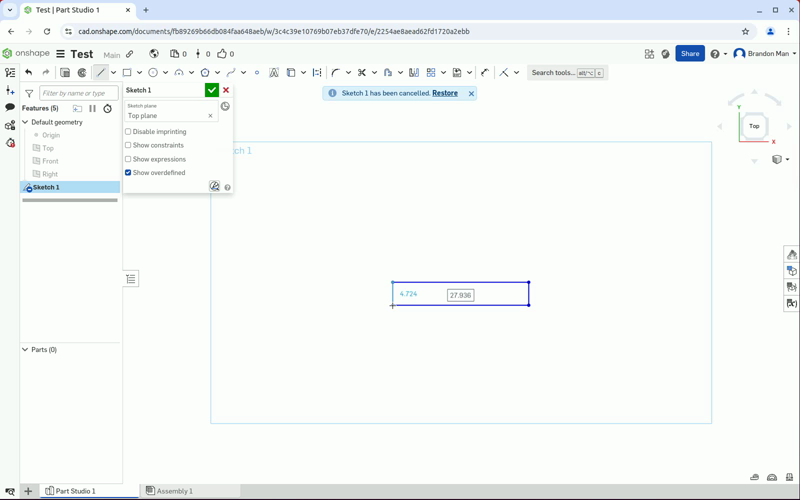
click(392, 305)
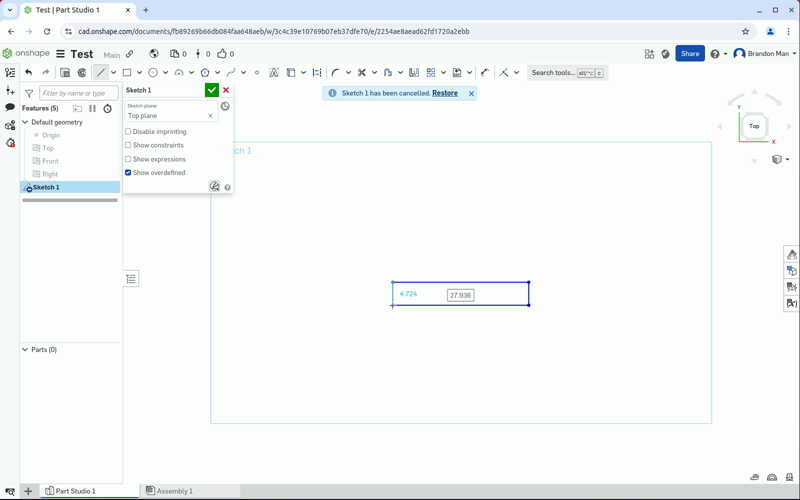
key(esc)
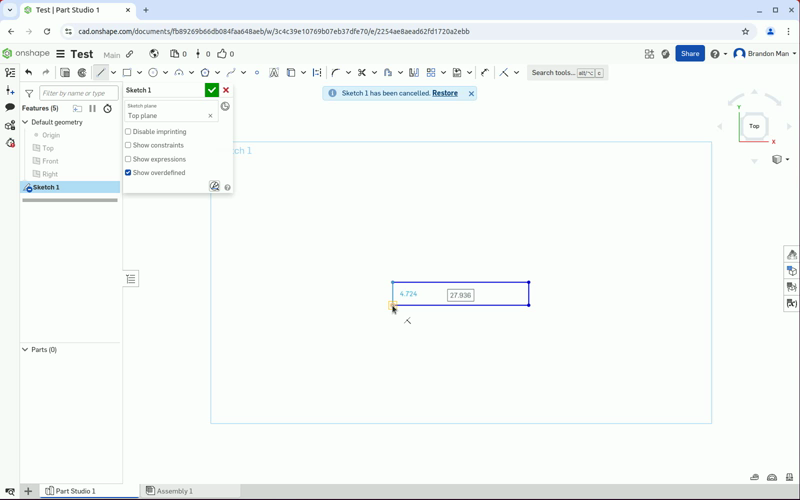
mouse_move(451, 301)
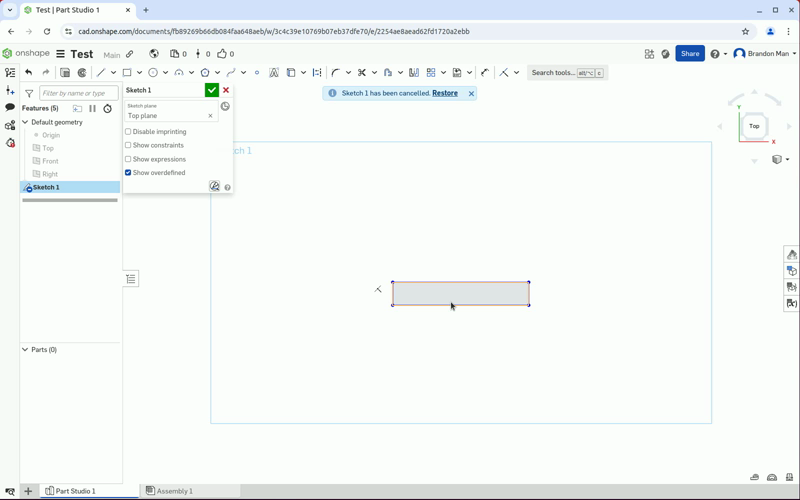
click(451, 301)
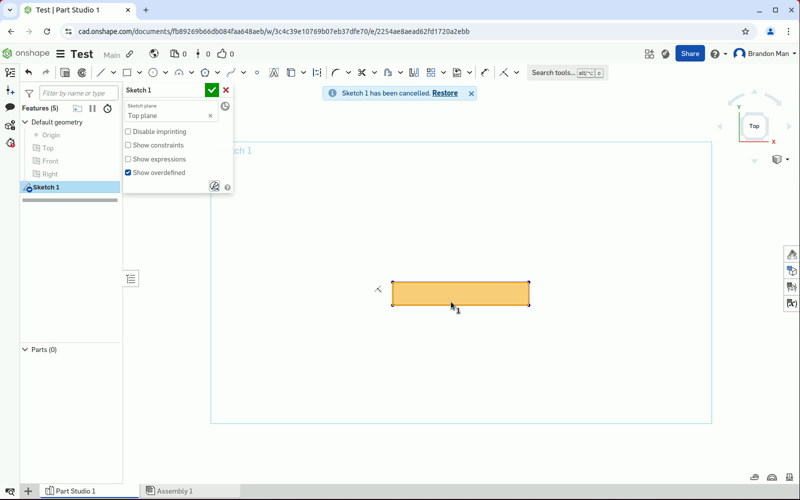
mouse_move(73, 352)
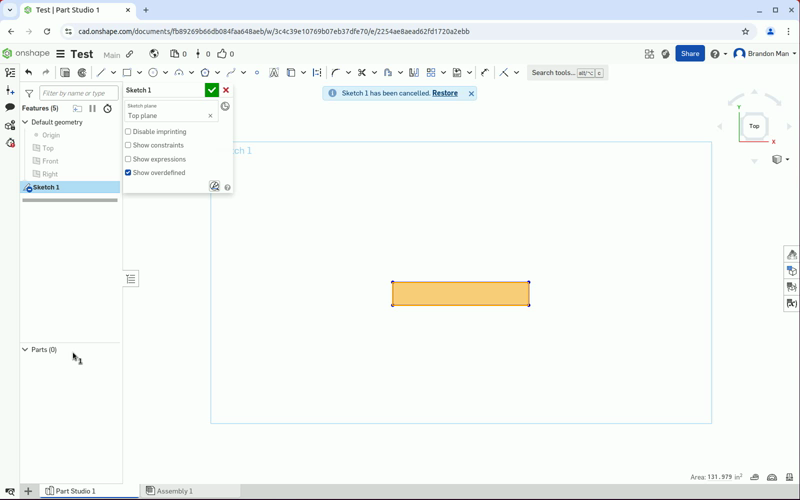
key(shift+y)
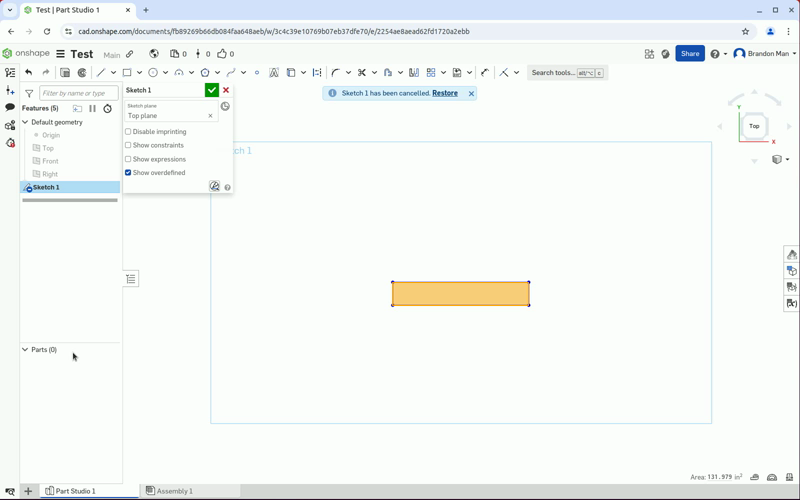
key(shift+e)
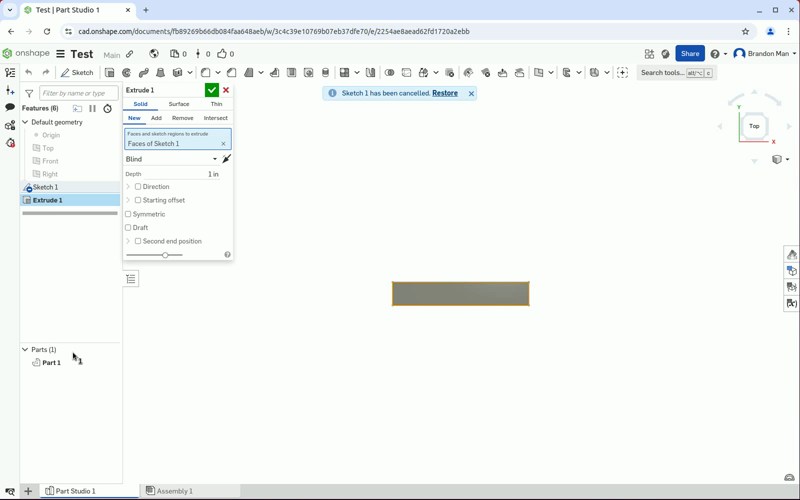
mouse_move(143, 106)
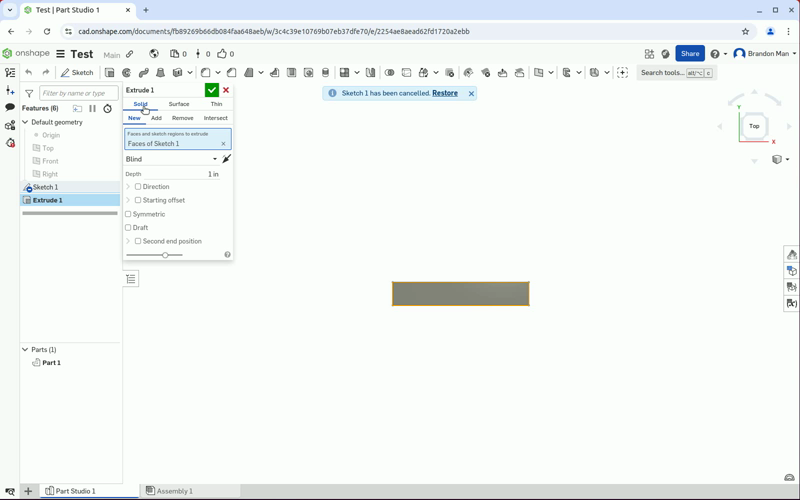
click(143, 106)
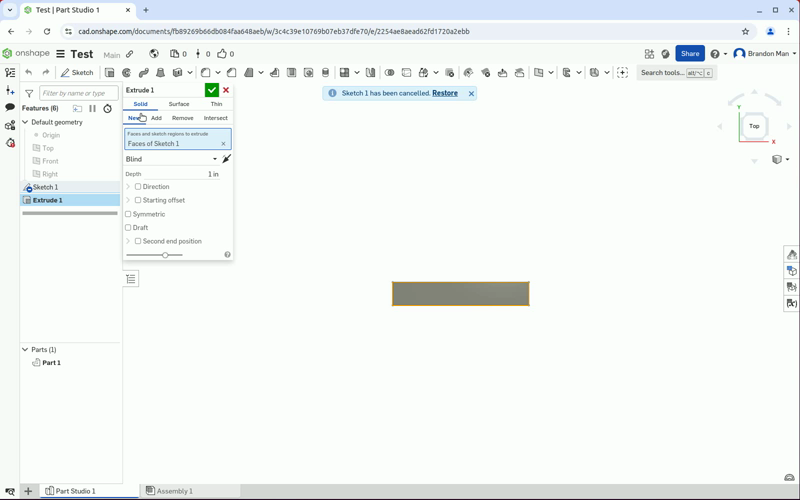
mouse_move(137, 120)
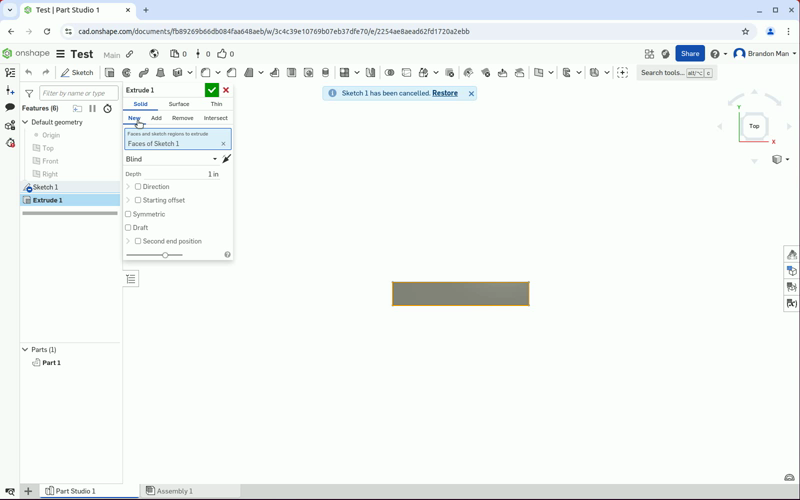
click(137, 120)
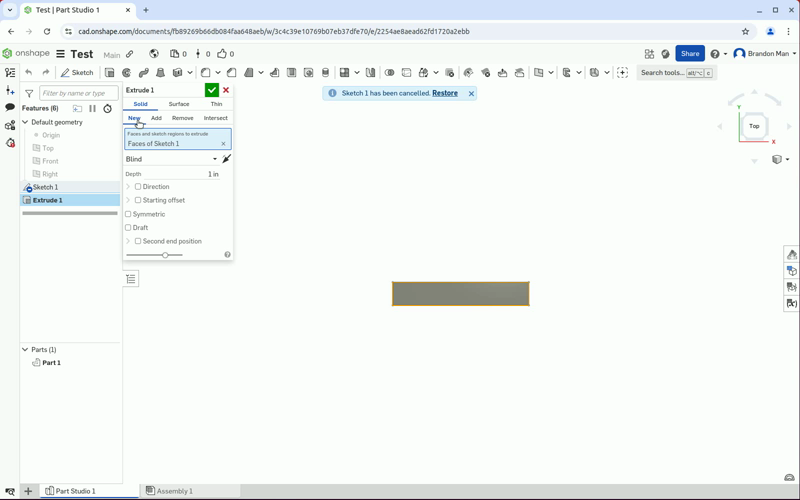
key(tab, 4)
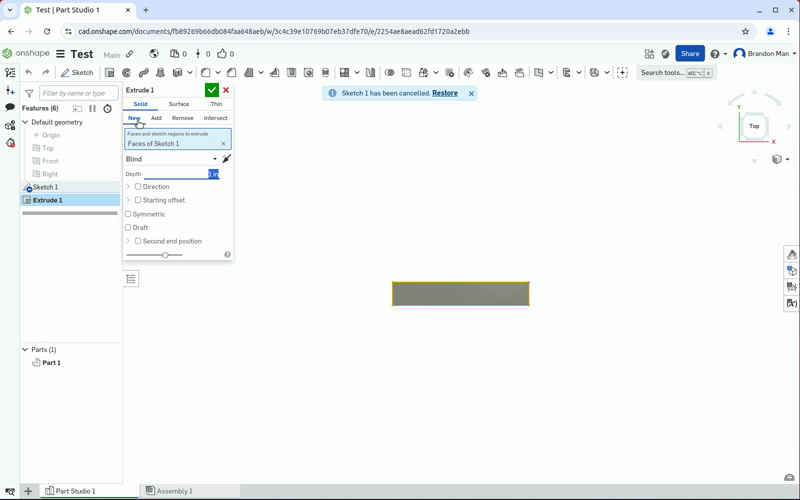
text(-0.482)
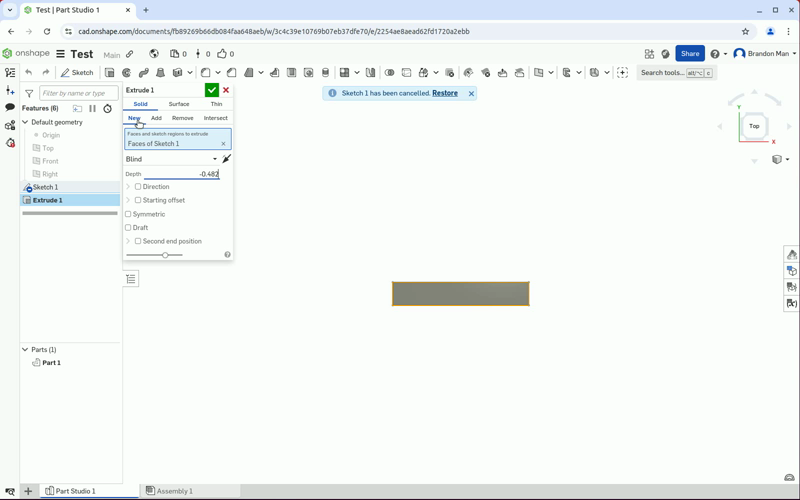
key(tab, 3)
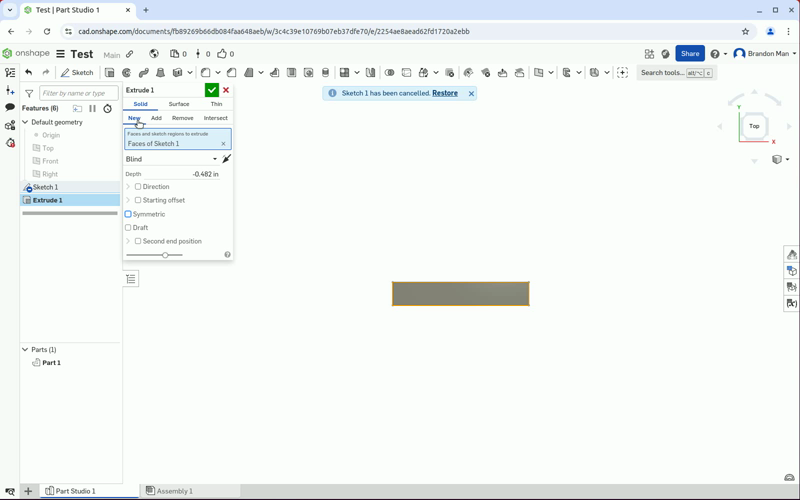
key(space)
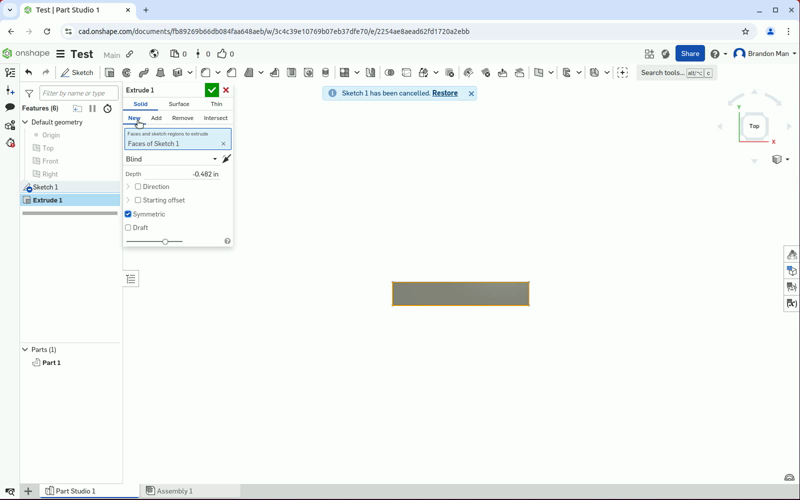
key(enter)
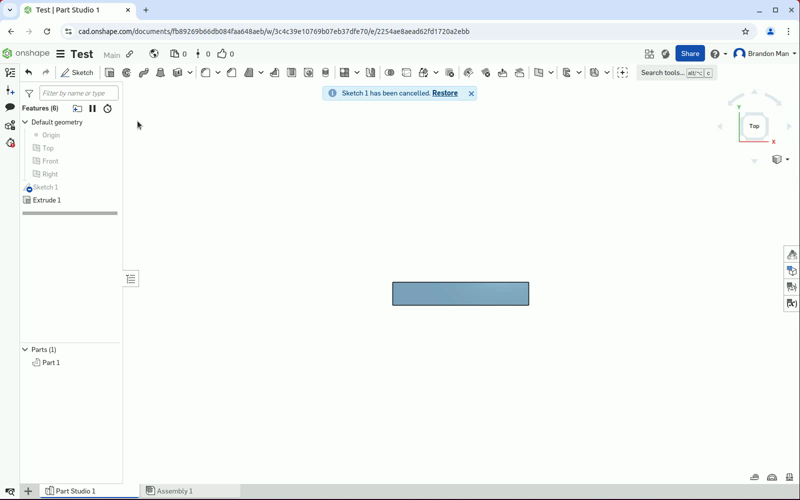
key(shift+h)
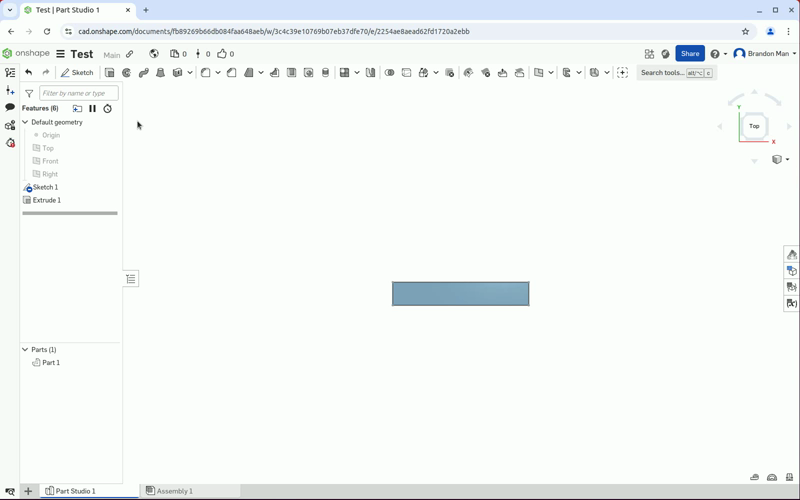
key(shift+h)
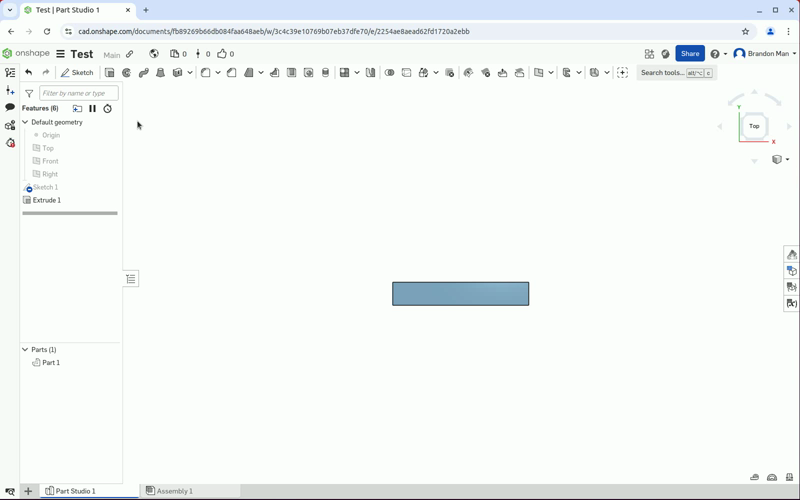
mouse_move(73, 189)
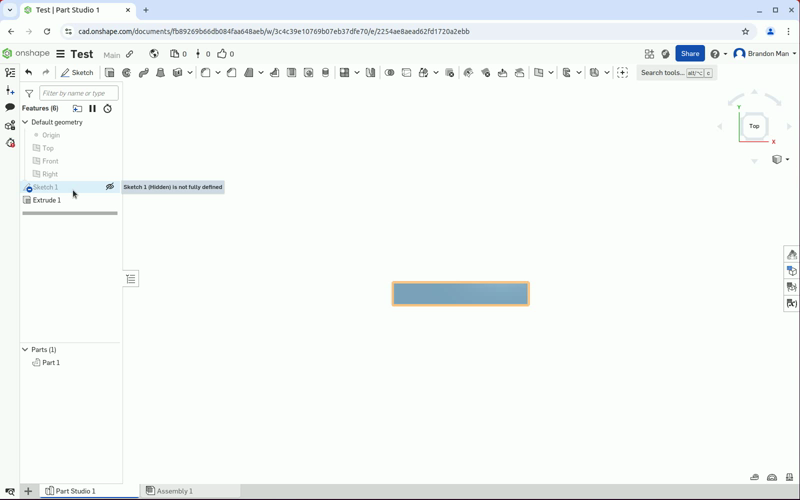
click(73, 189)
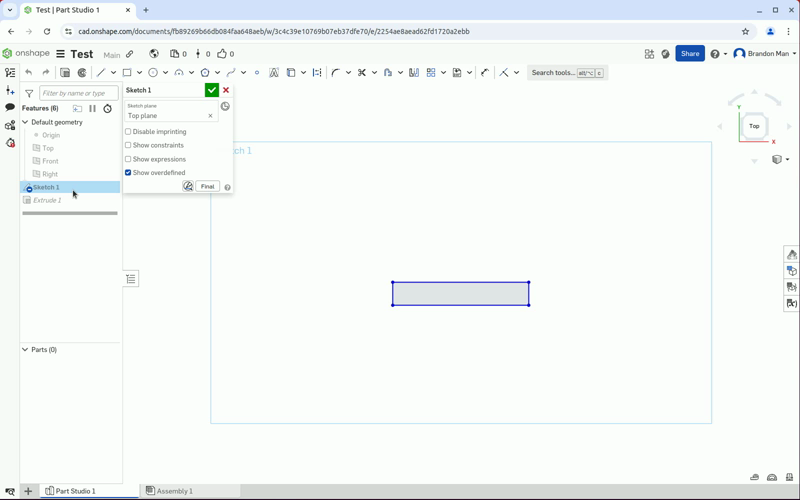
mouse_move(229, 92)
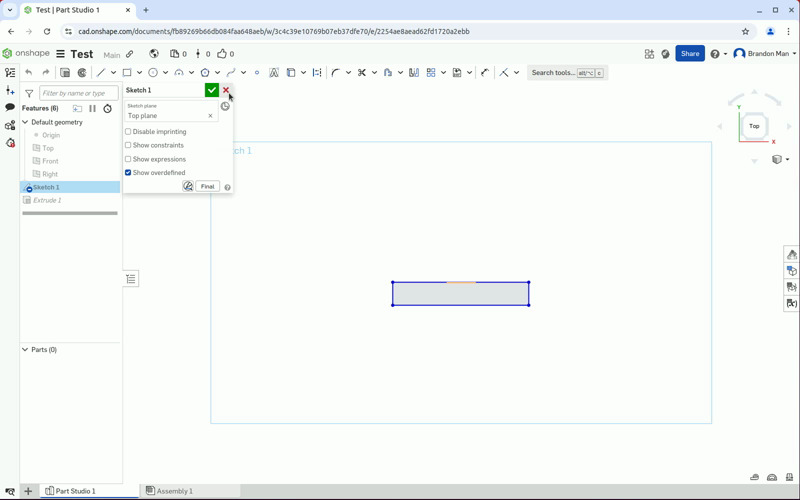
click(229, 92)
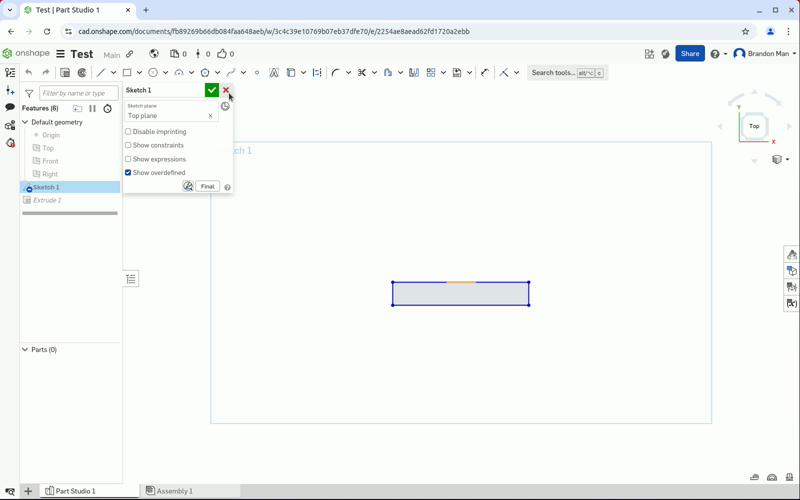
key(shift+s)
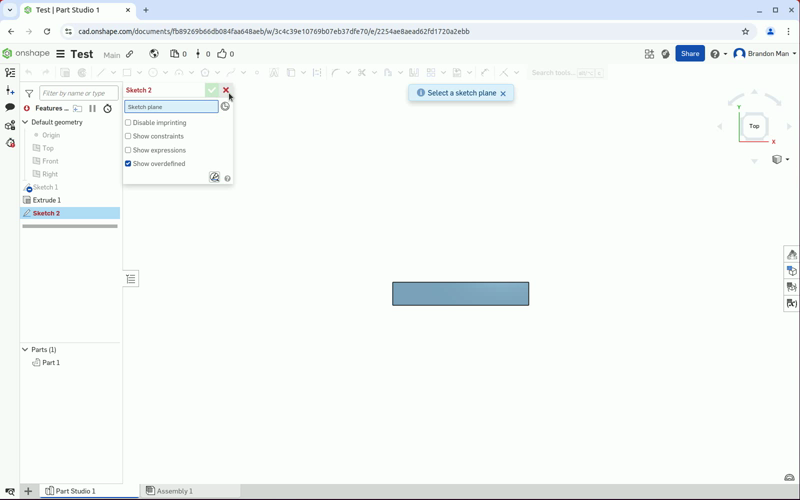
mouse_move(73, 150)
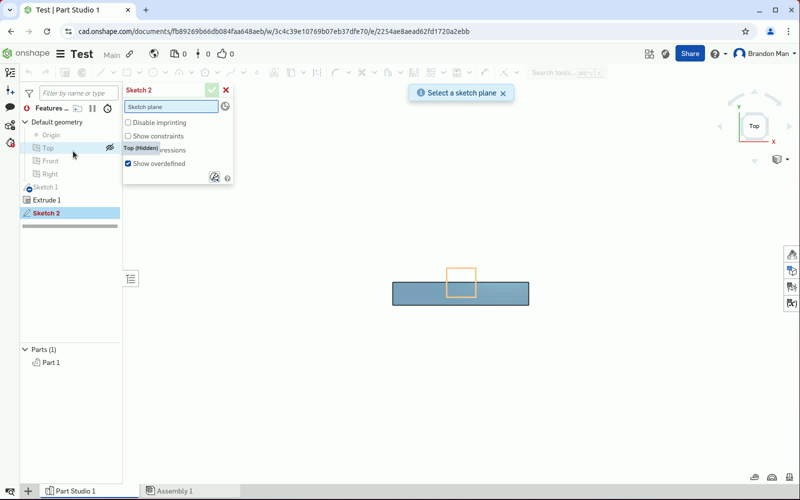
click(73, 150)
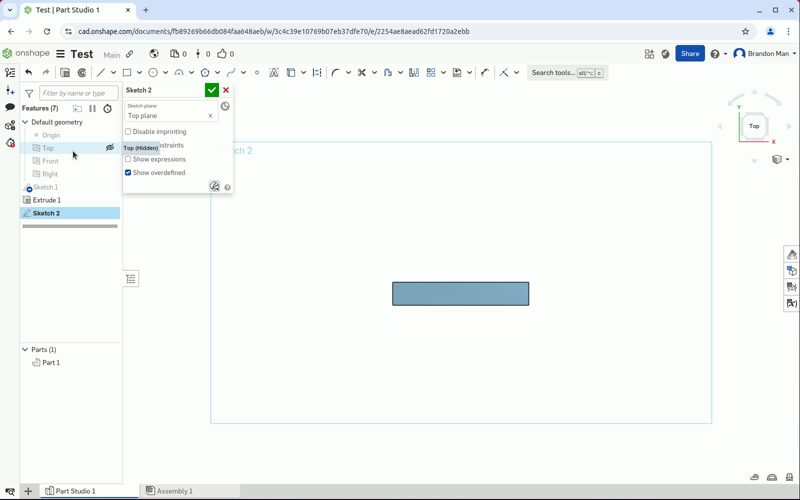
mouse_move(73, 352)
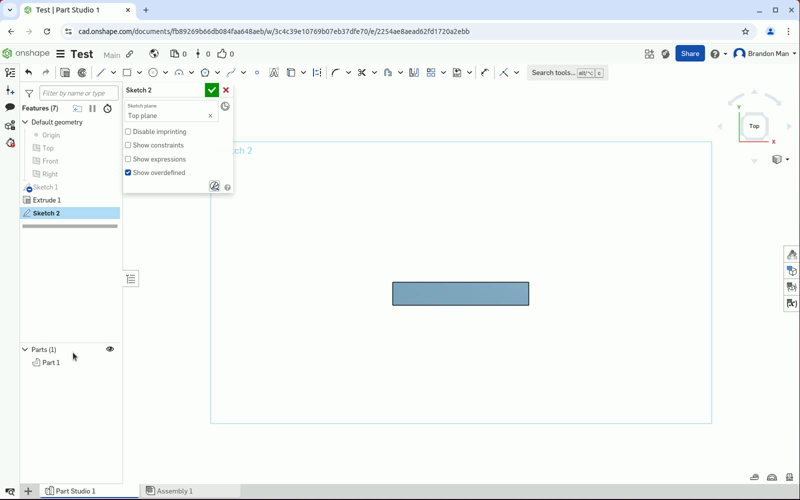
key(y)
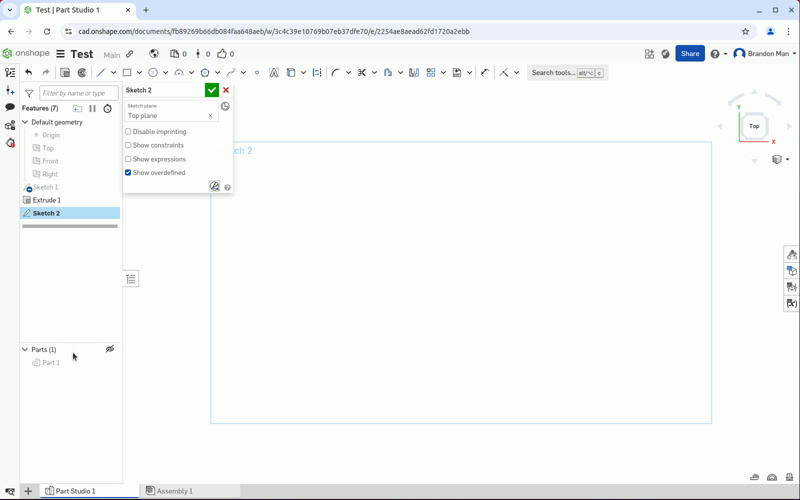
key(a)
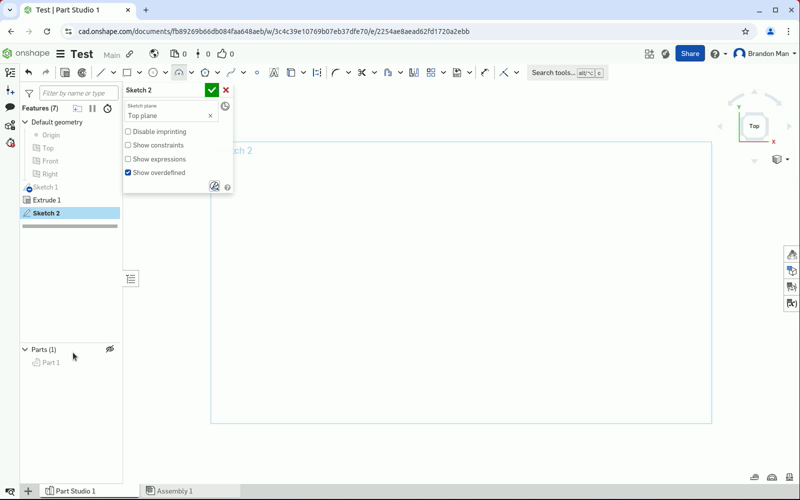
key_down(shift)
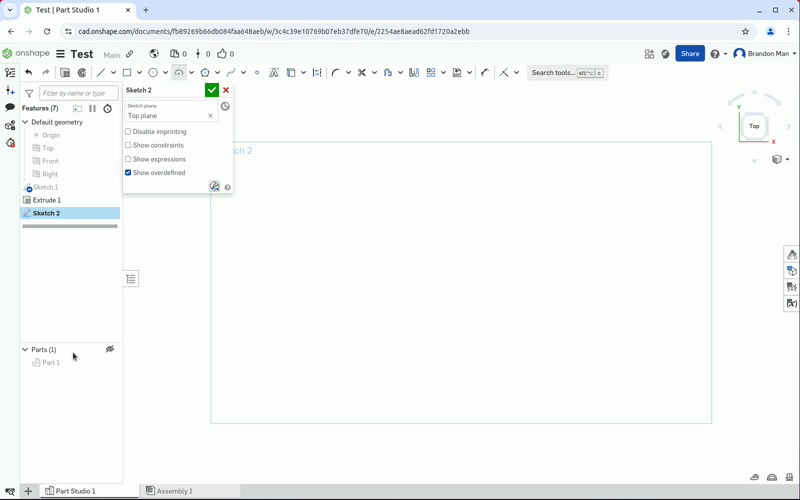
mouse_move(348, 292)
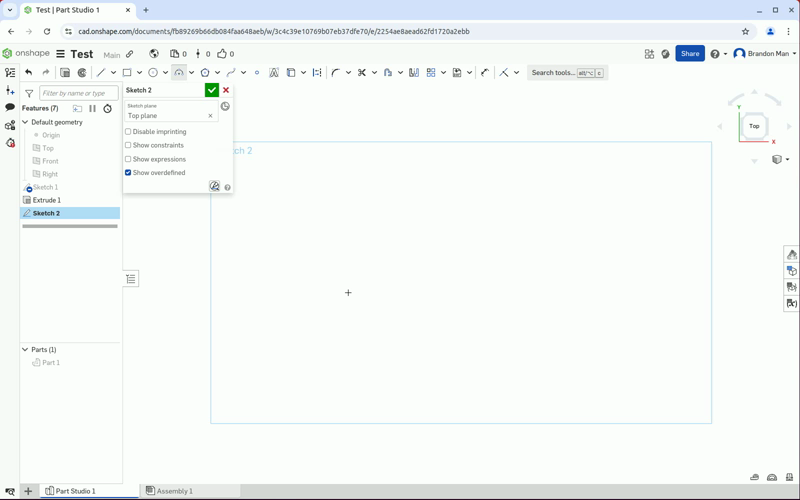
click(348, 292)
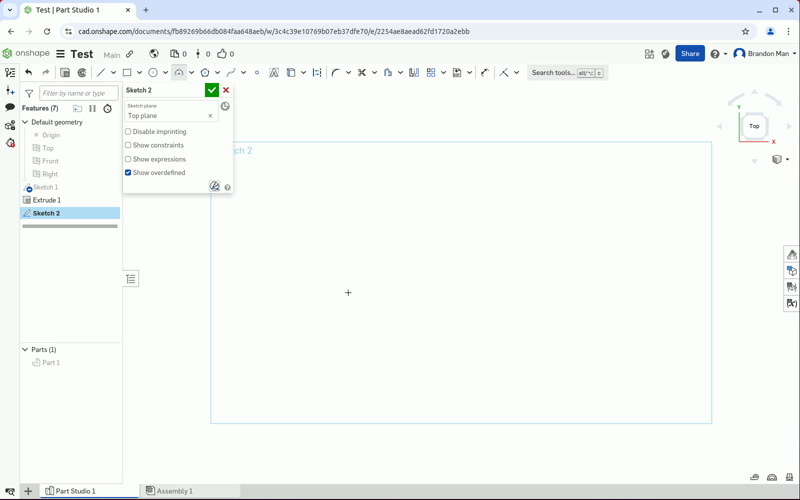
key_up(shift)
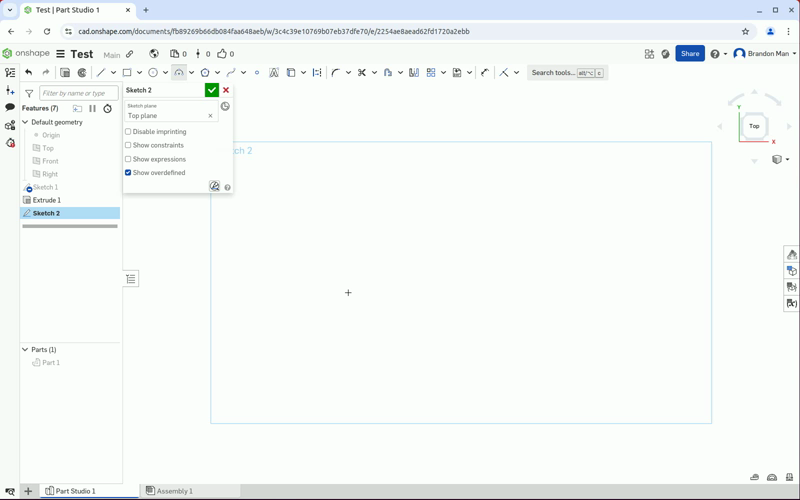
key_down(shift)
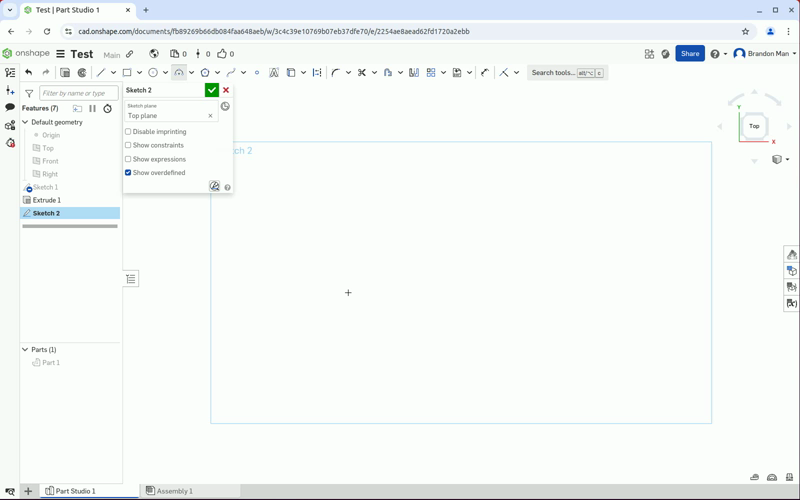
mouse_move(393, 306)
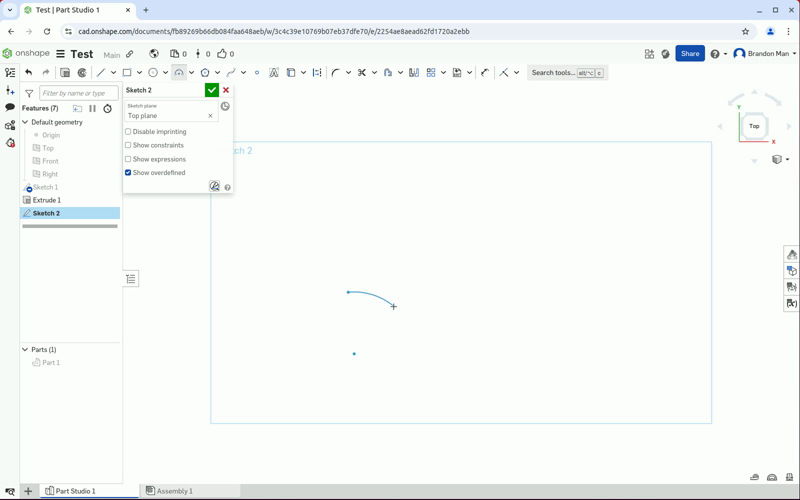
click(393, 306)
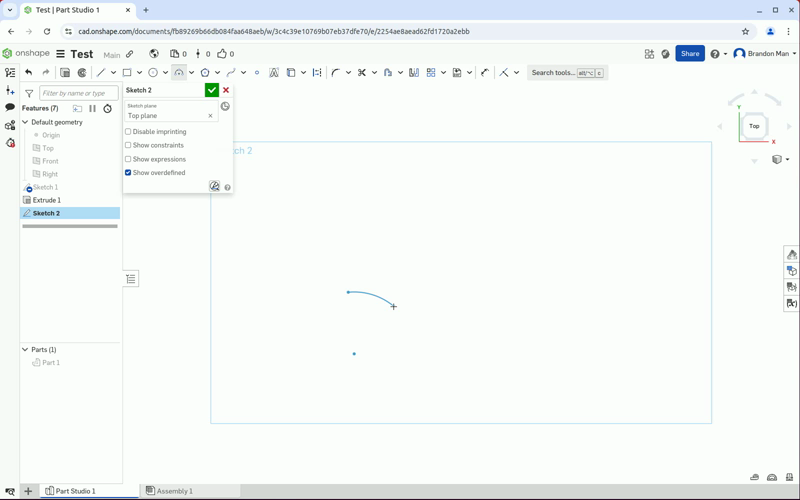
mouse_move(369, 302)
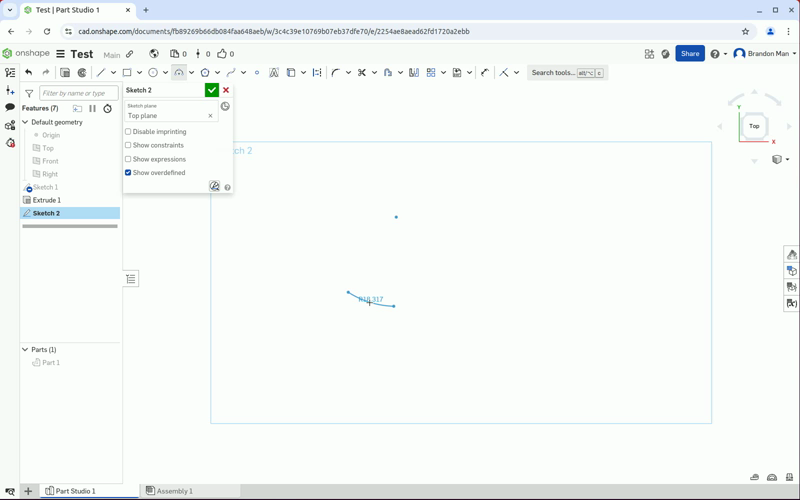
click(369, 302)
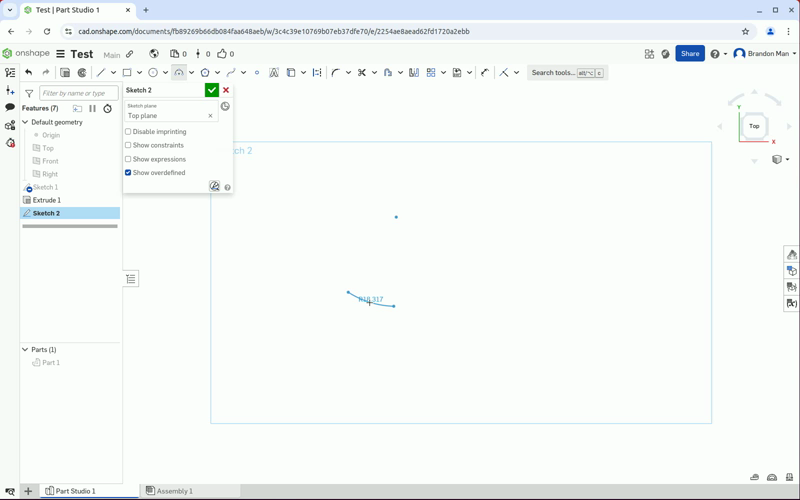
key_up(shift)
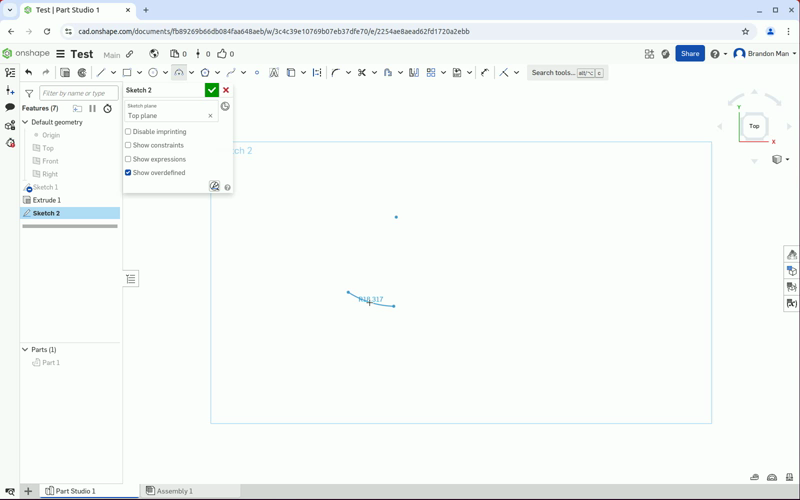
key(esc)
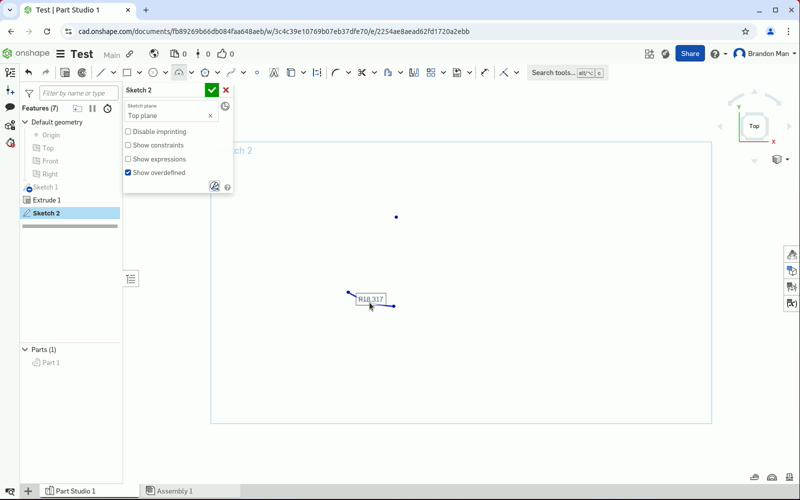
key(l)
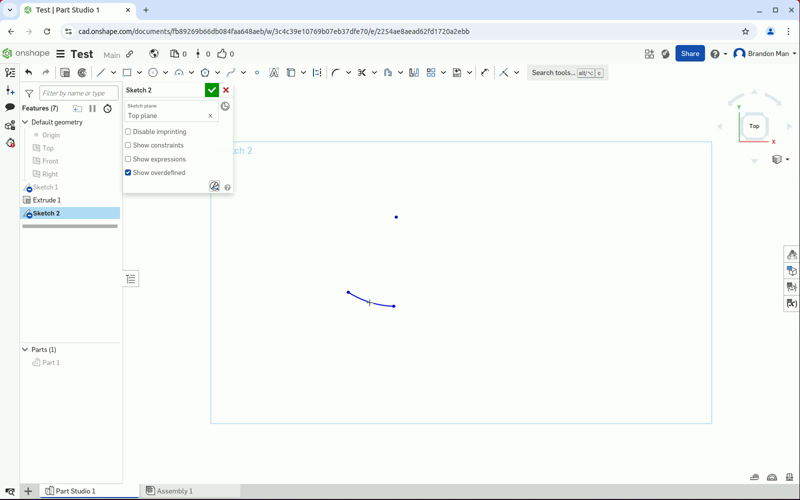
mouse_move(393, 306)
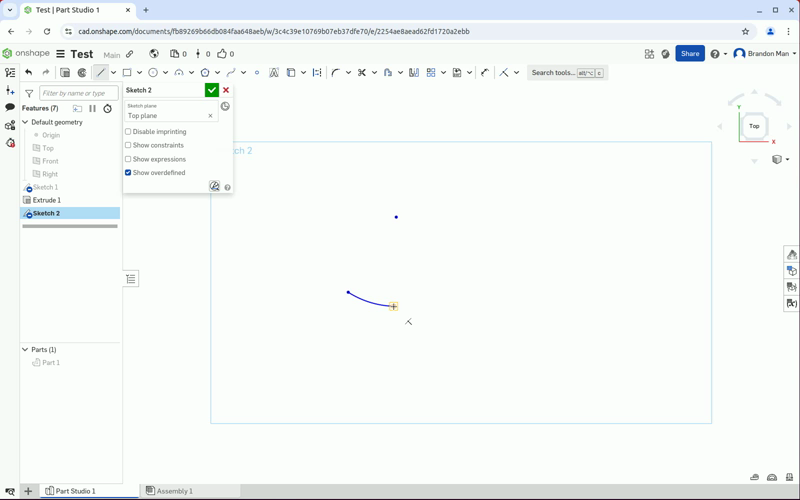
click(393, 306)
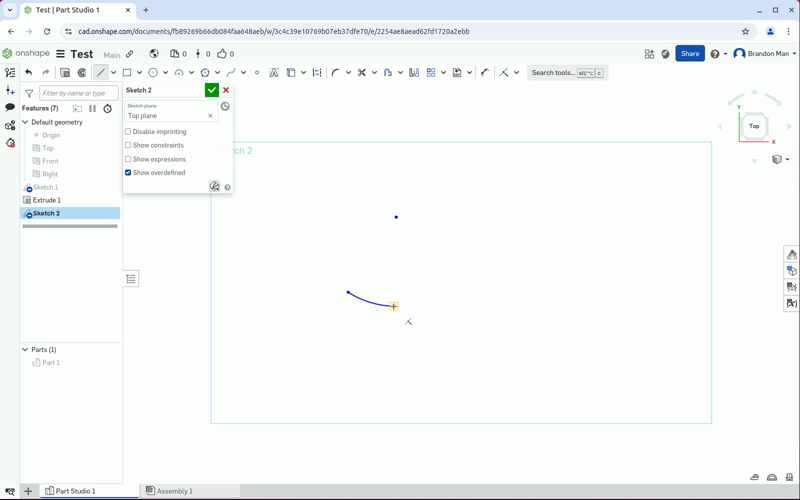
key_down(shift)
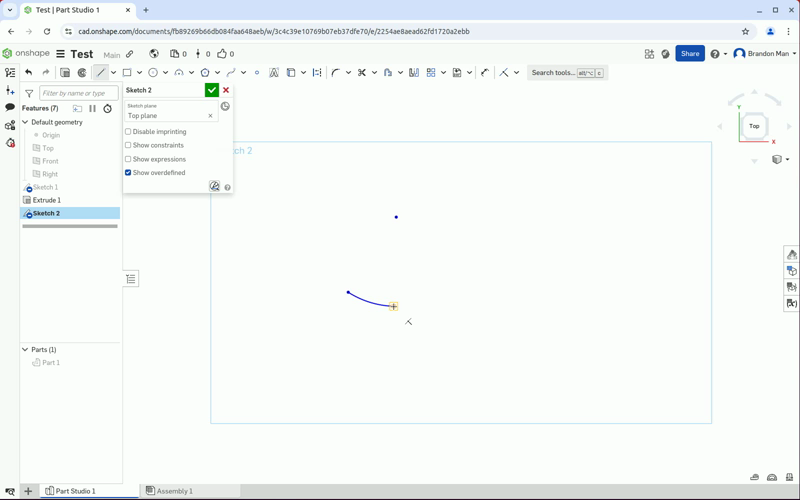
mouse_move(423, 306)
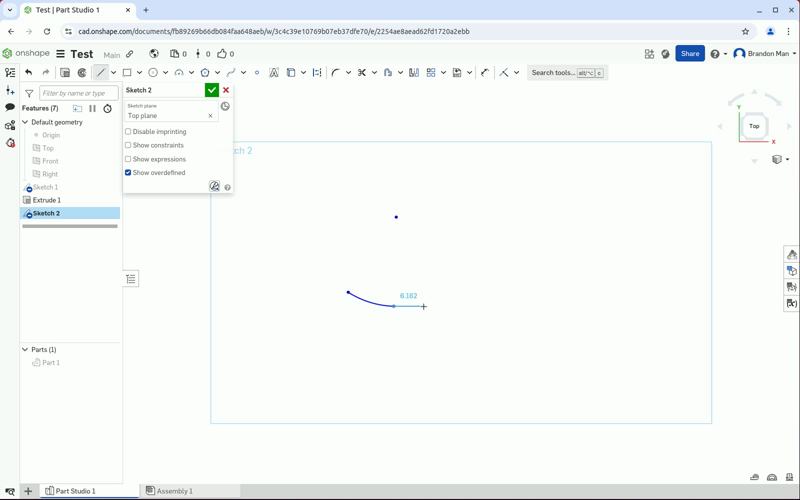
mouse_move(393, 282)
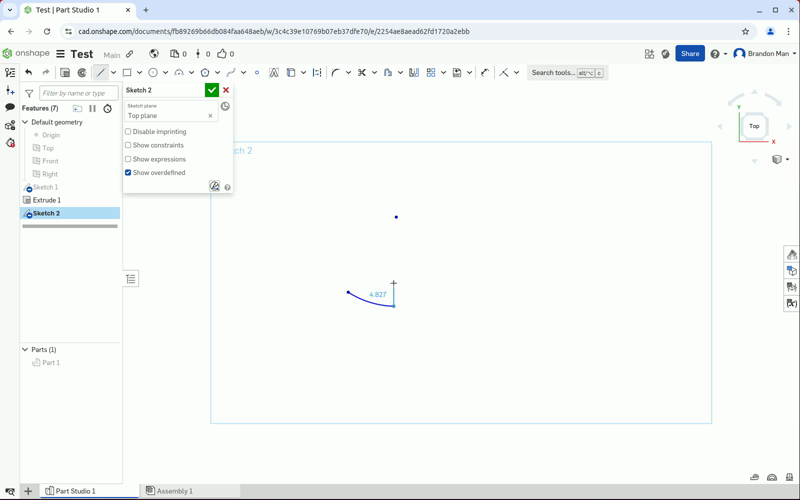
click(393, 282)
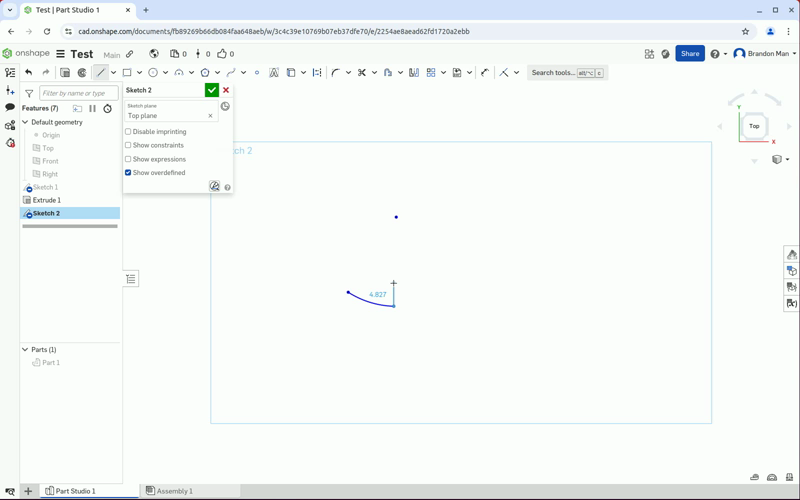
key_up(shift)
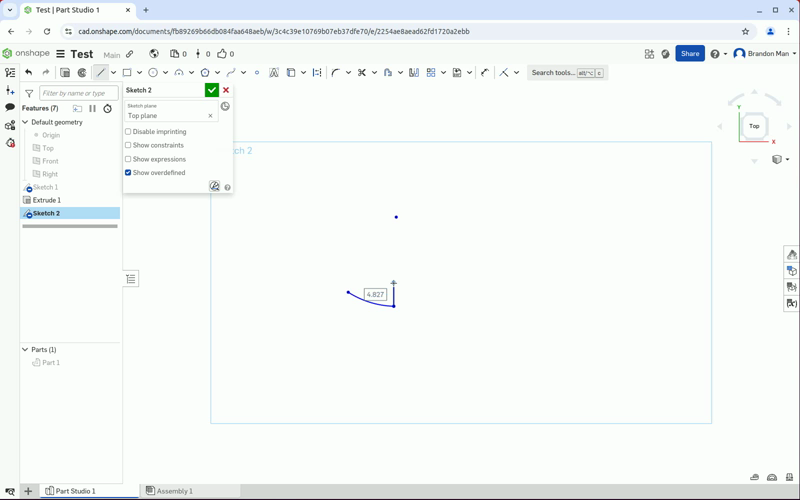
mouse_move(423, 282)
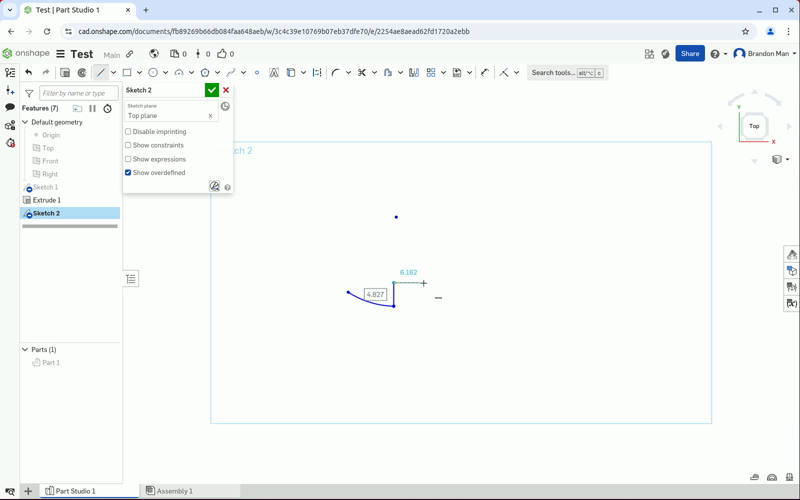
key_down(shift)
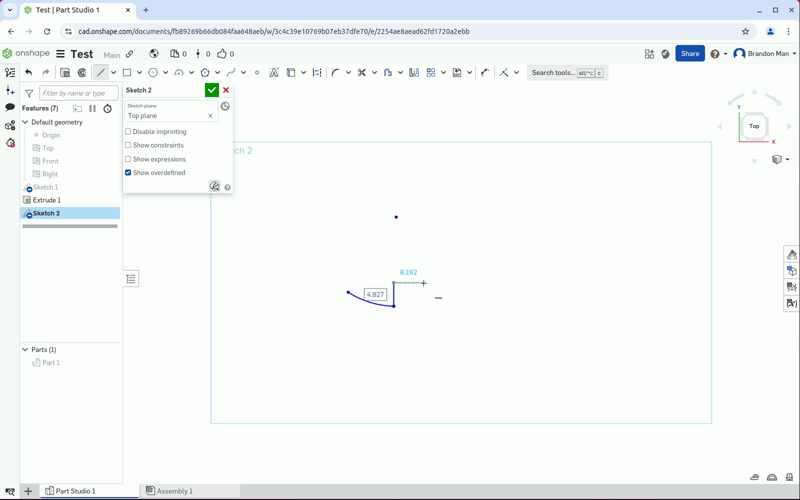
mouse_move(348, 292)
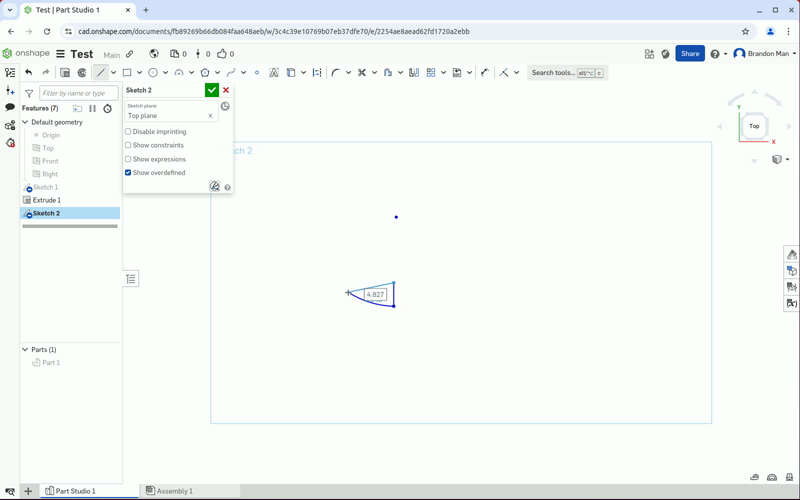
key_up(shift)
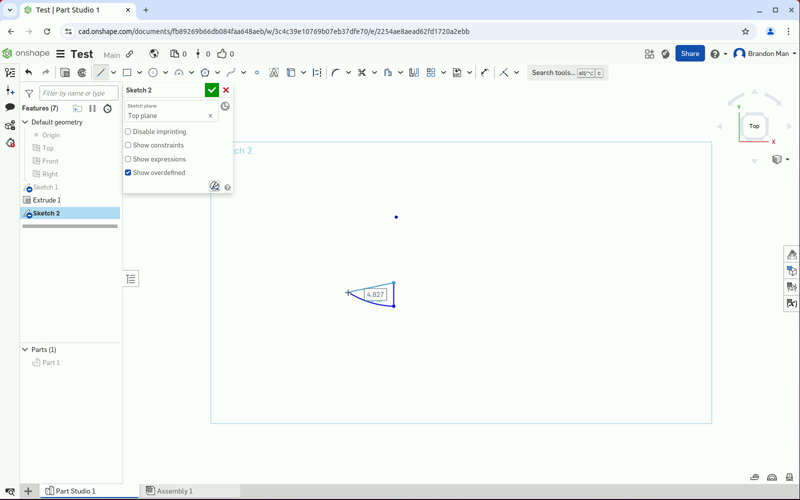
click(348, 292)
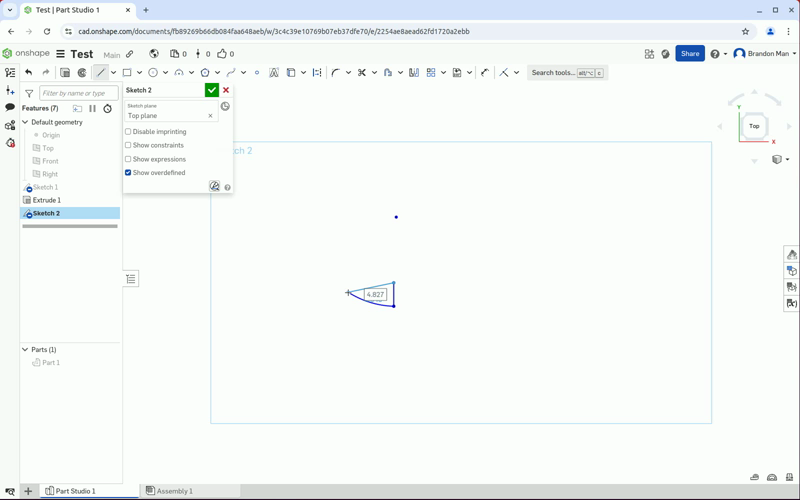
key(esc)
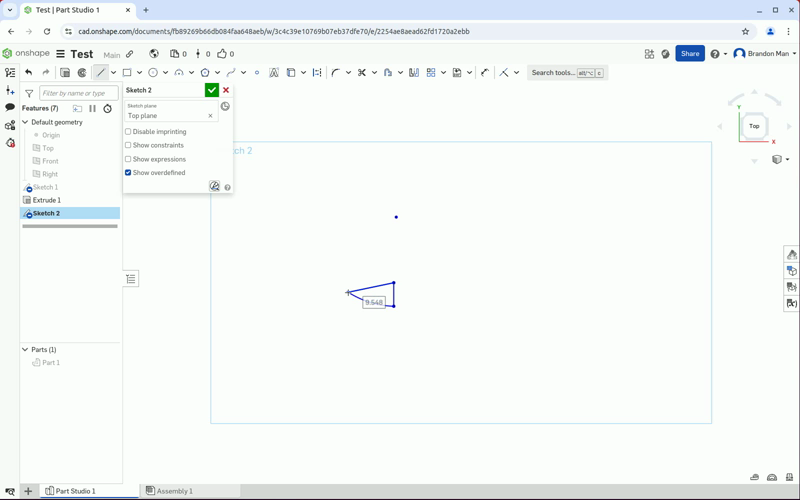
mouse_move(358, 292)
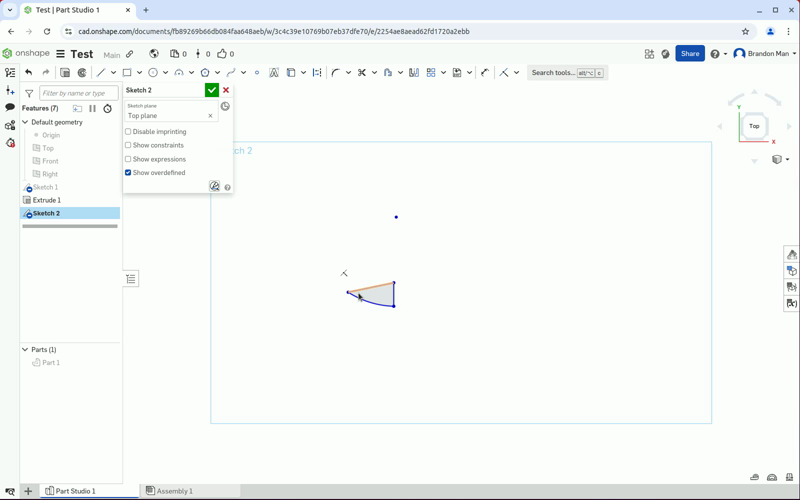
scroll(6)
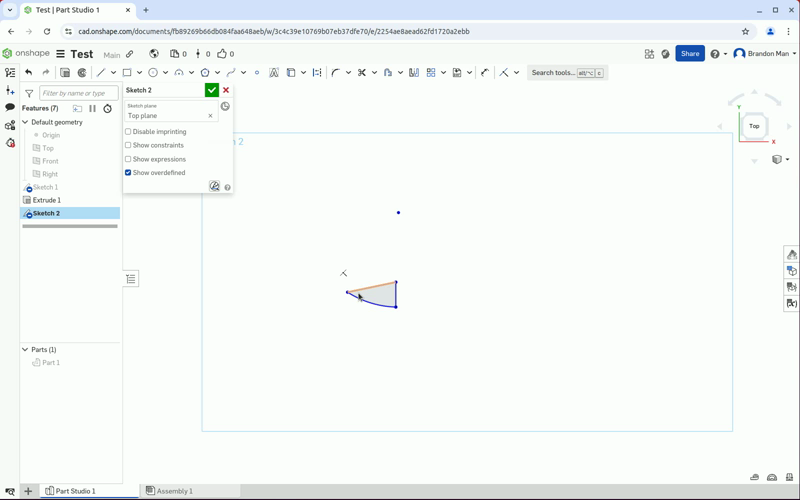
scroll(6)
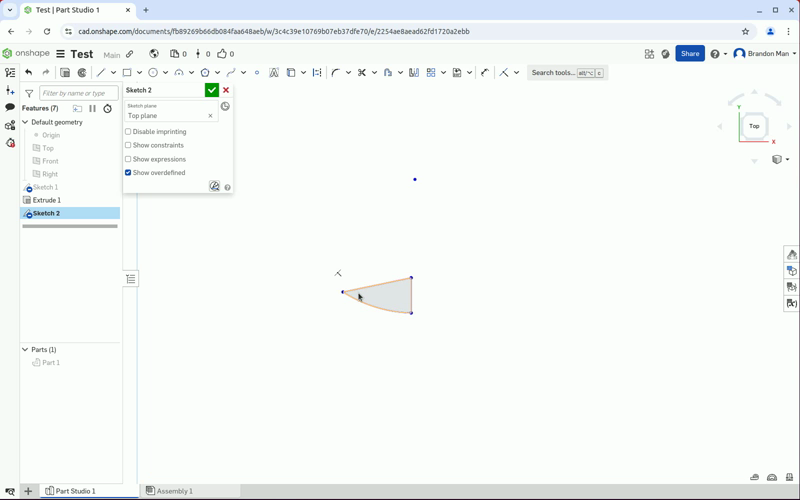
scroll(6)
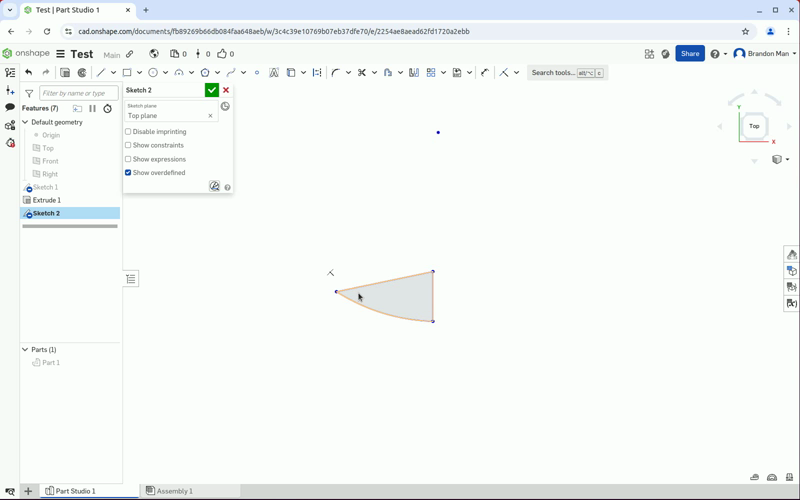
scroll(6)
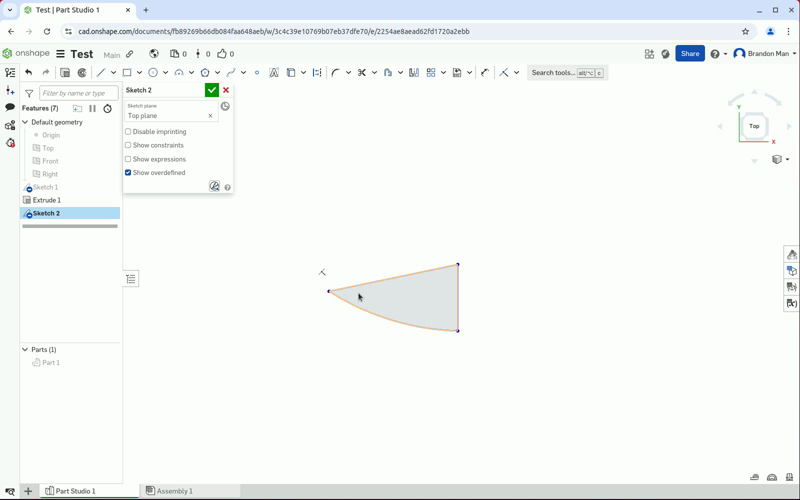
scroll(6)
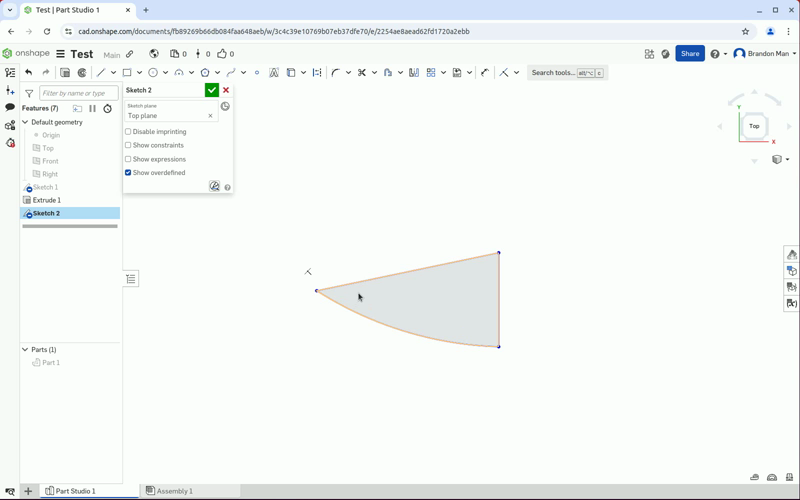
scroll(6)
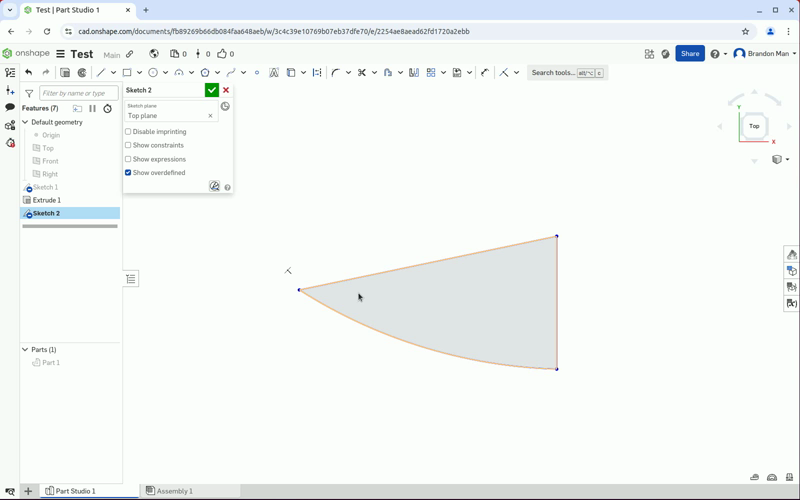
scroll(6)
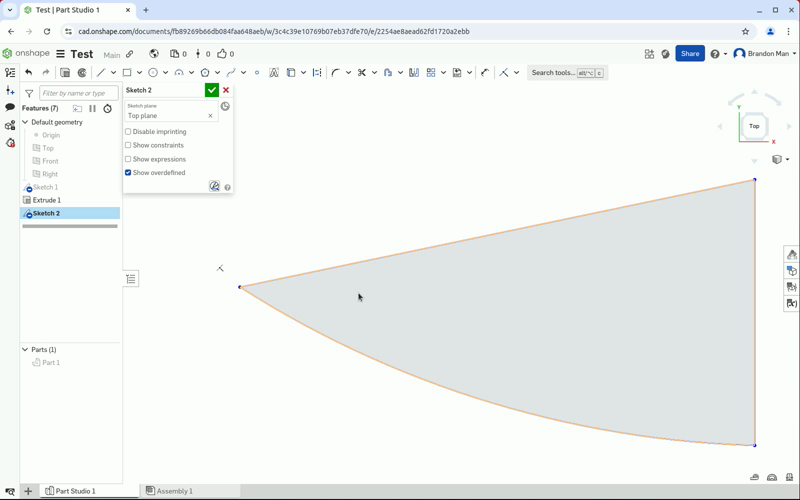
click(358, 292)
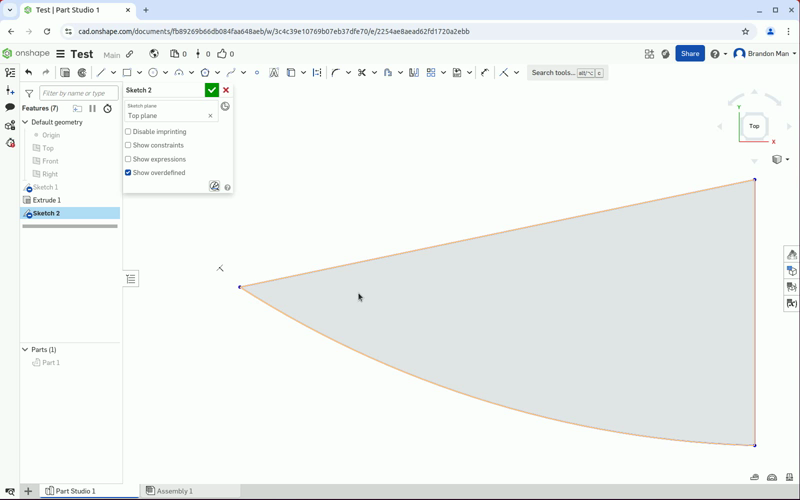
scroll(-6)
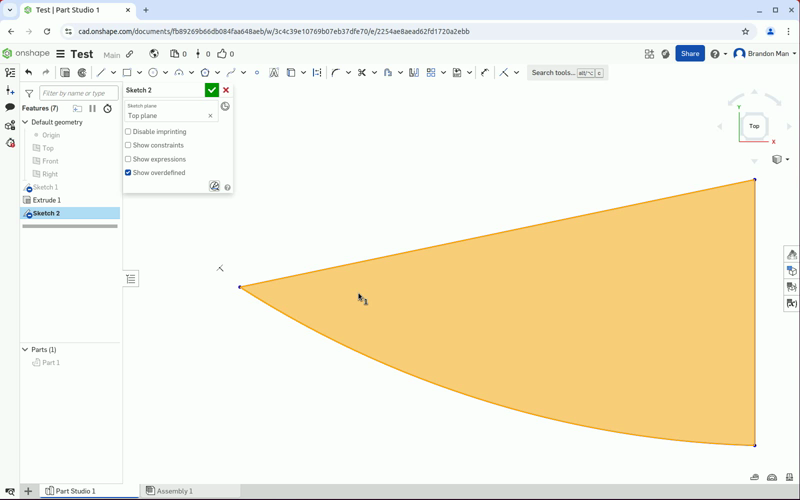
scroll(-6)
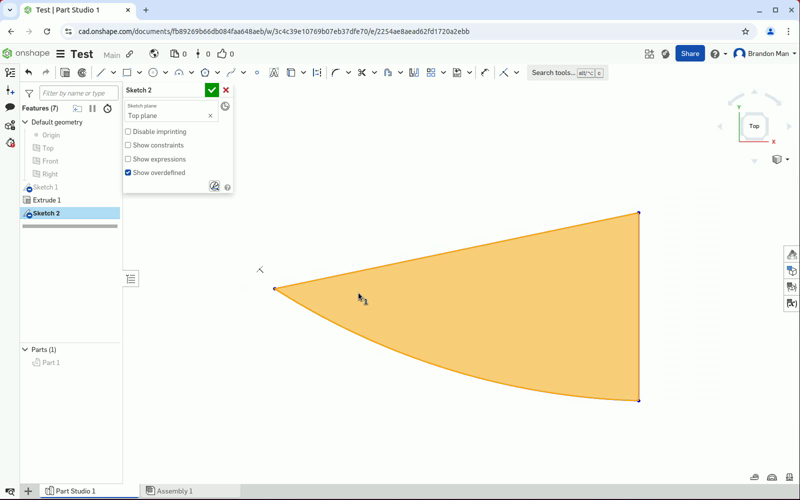
scroll(-6)
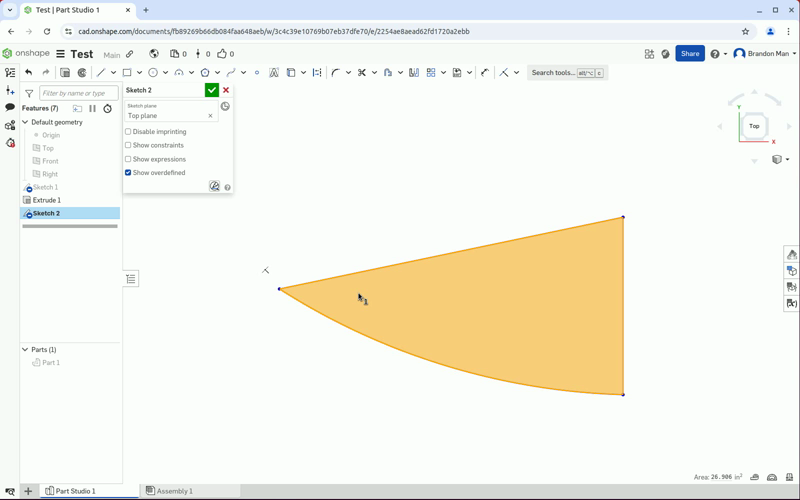
scroll(-6)
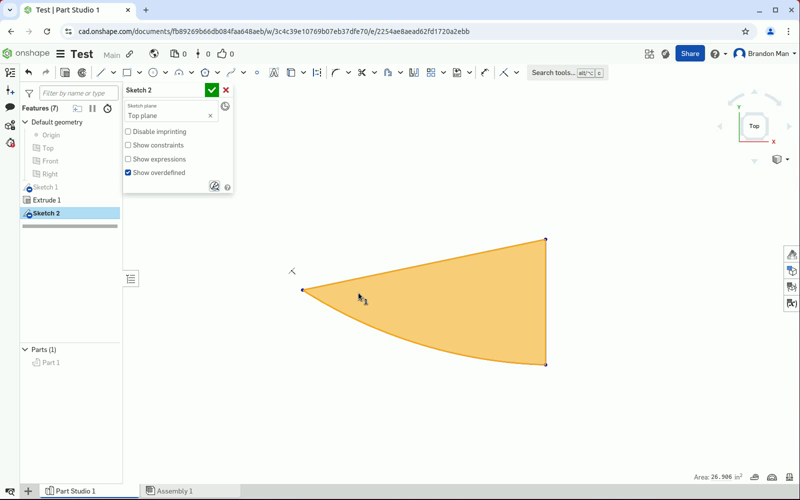
scroll(-6)
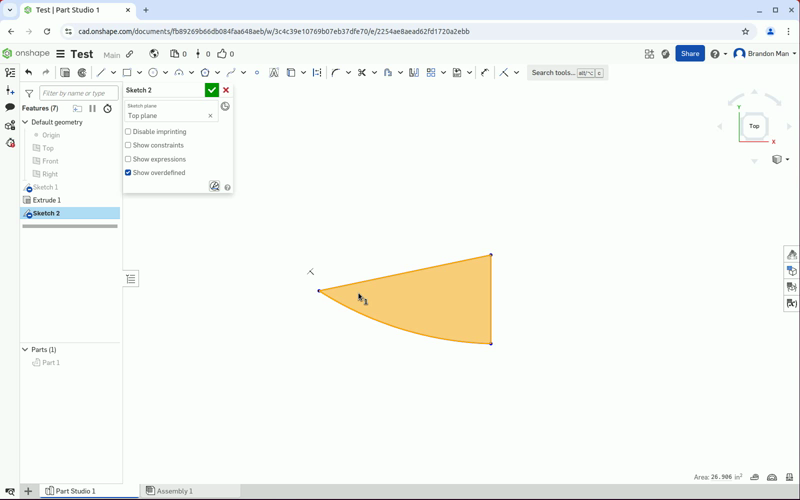
scroll(-6)
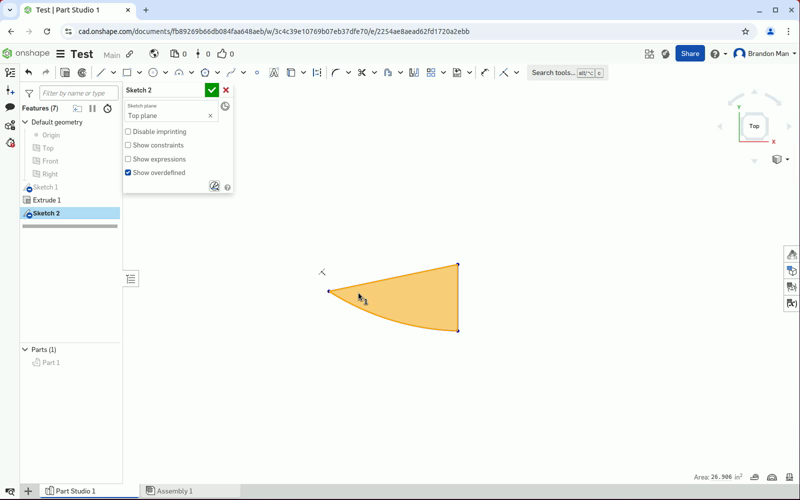
scroll(-6)
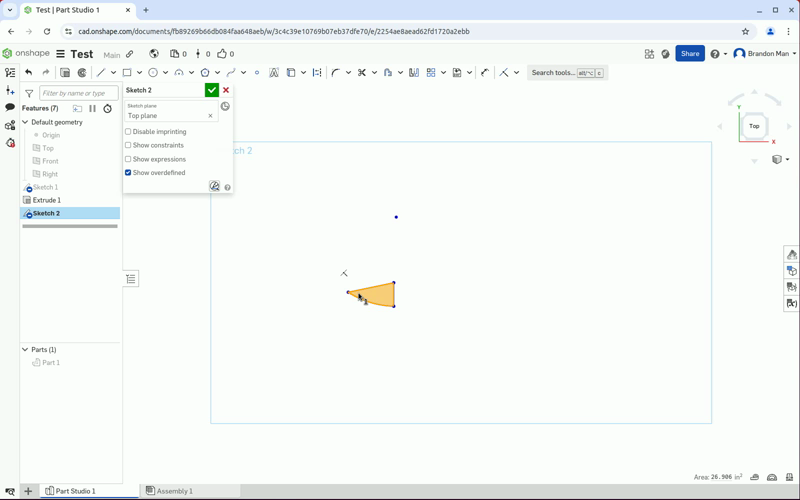
mouse_move(73, 352)
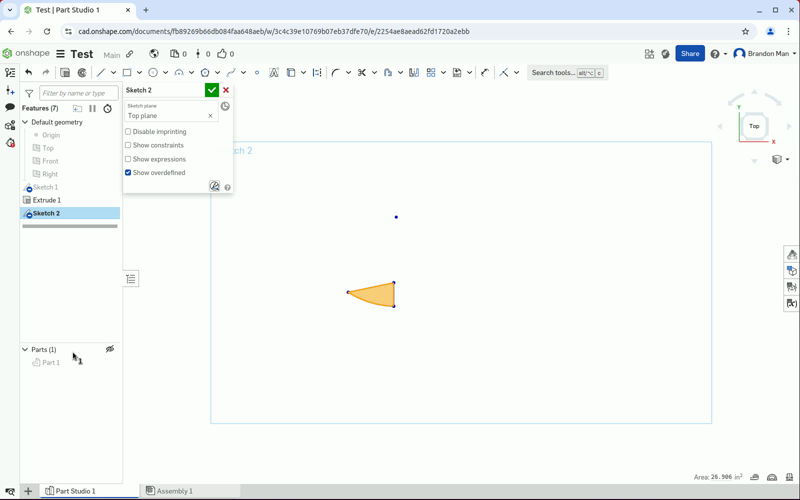
key(shift+y)
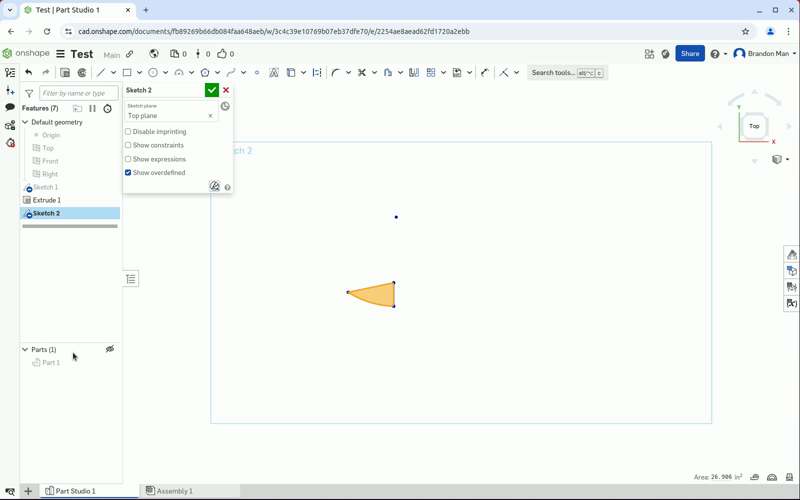
key(shift+e)
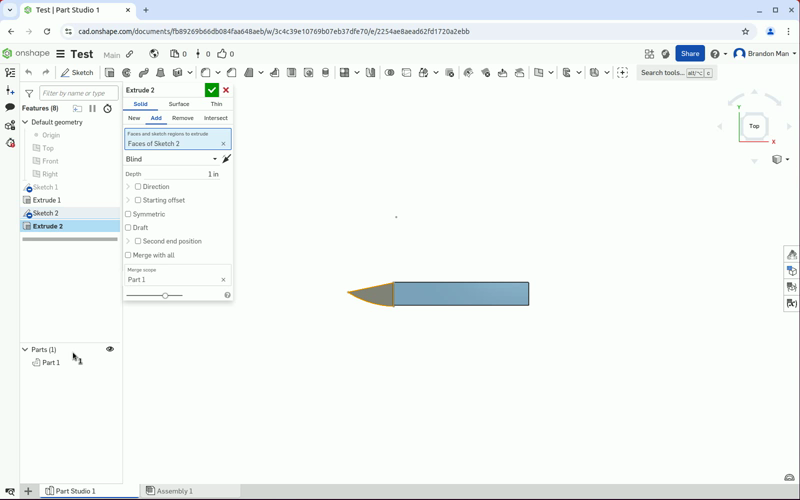
mouse_move(143, 106)
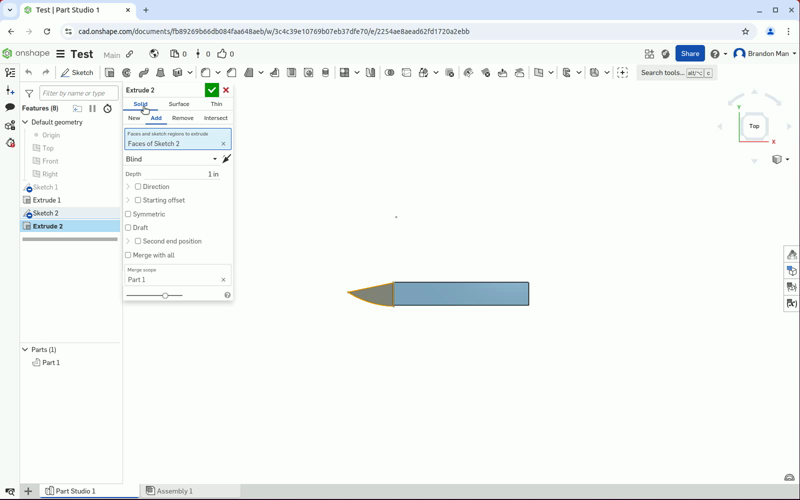
click(143, 106)
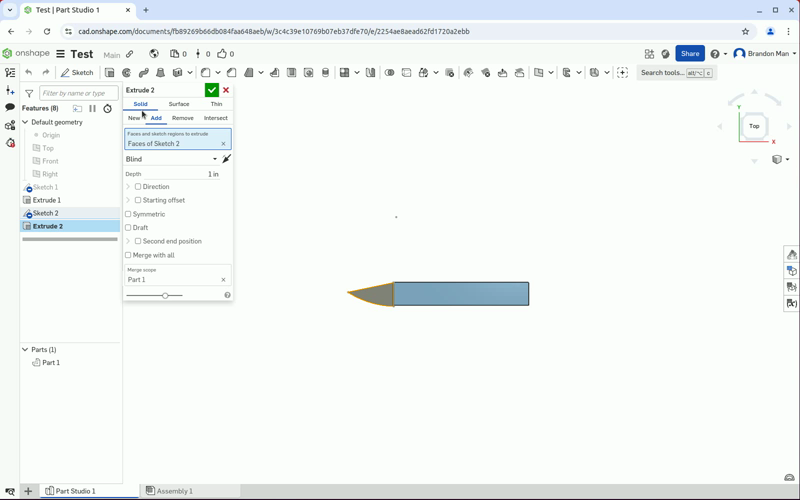
mouse_move(137, 120)
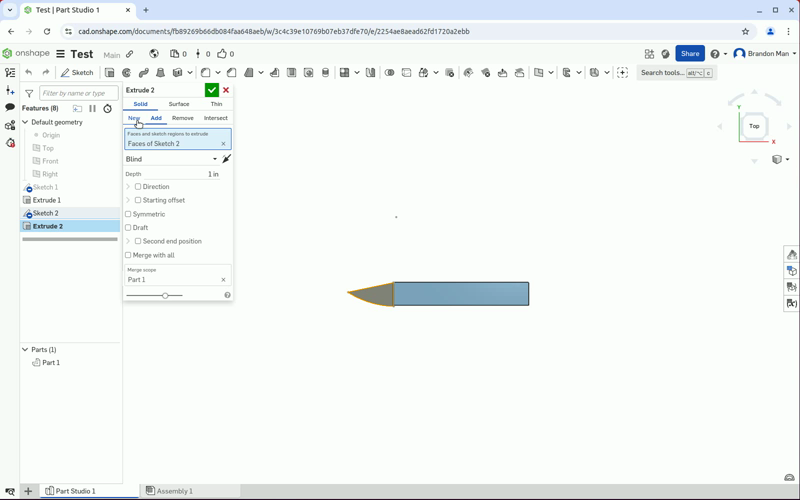
click(137, 120)
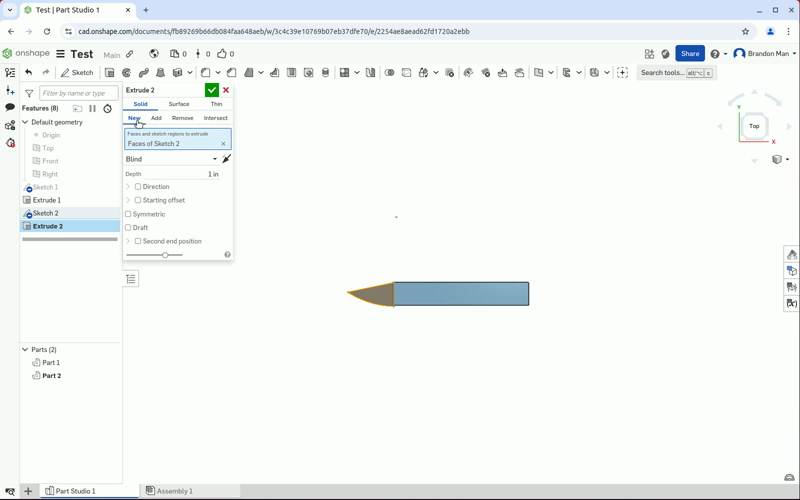
key(tab, 4)
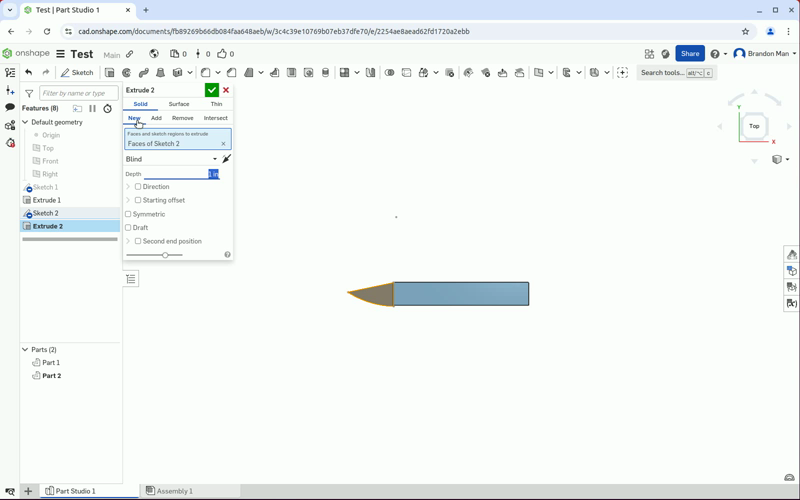
text(-0.482)
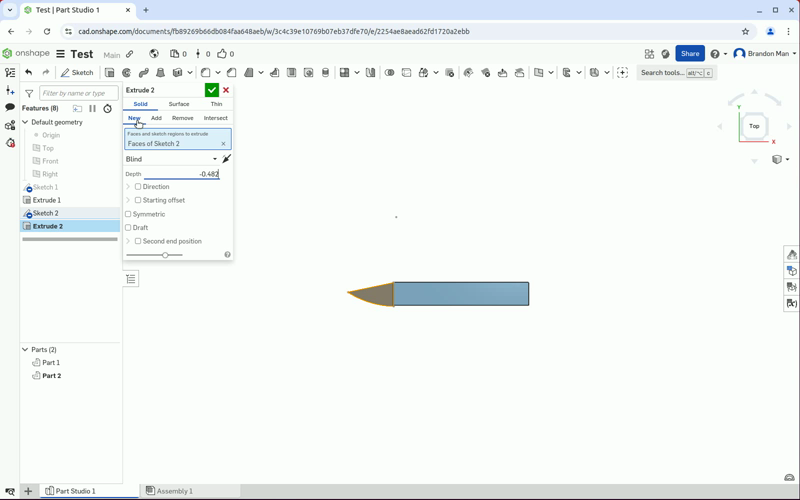
key(tab, 3)
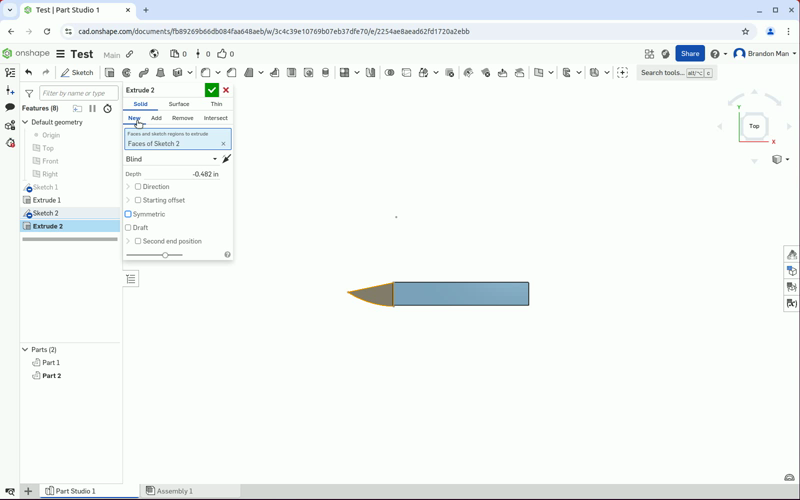
key(space)
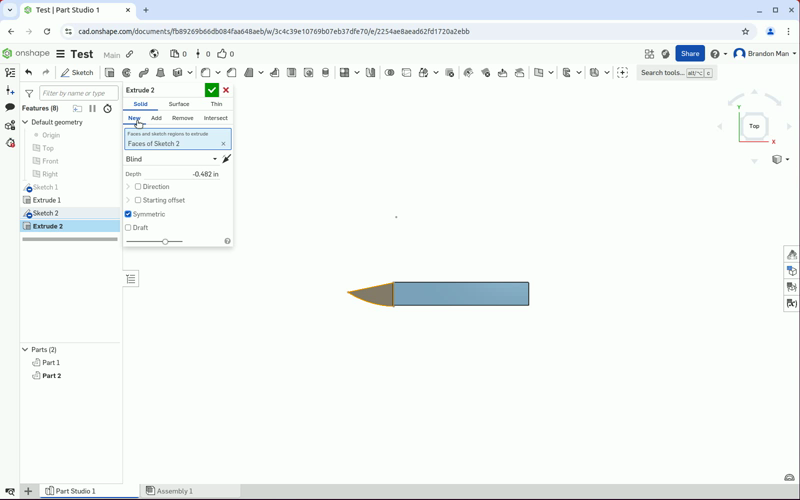
key(enter)
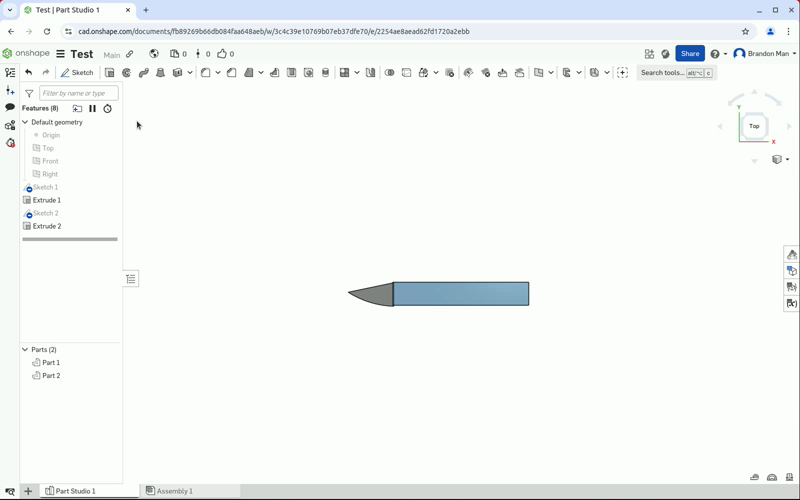
key(shift+h)
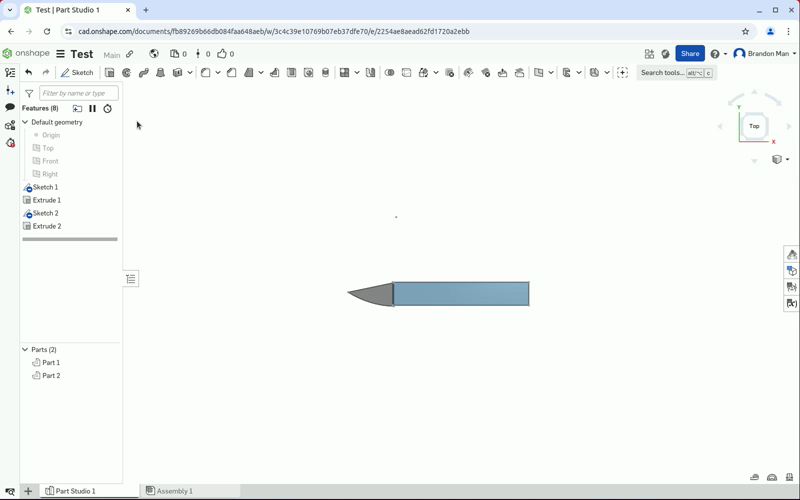
key(shift+h)
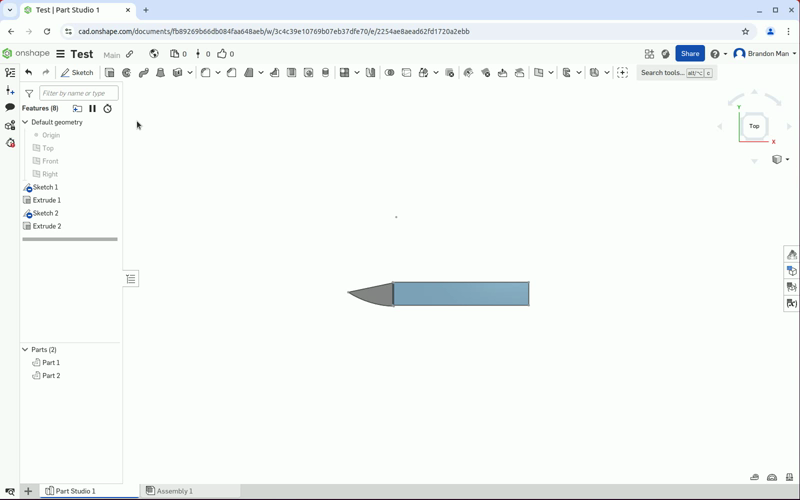
key(shift+7)
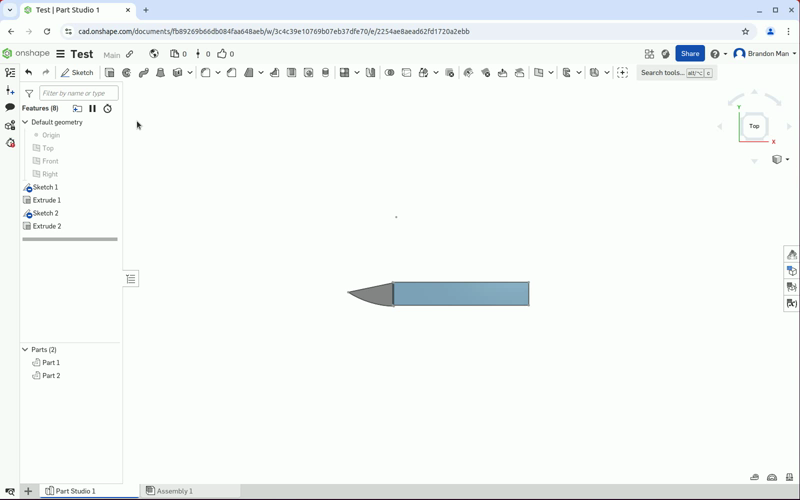
key(up, 3)
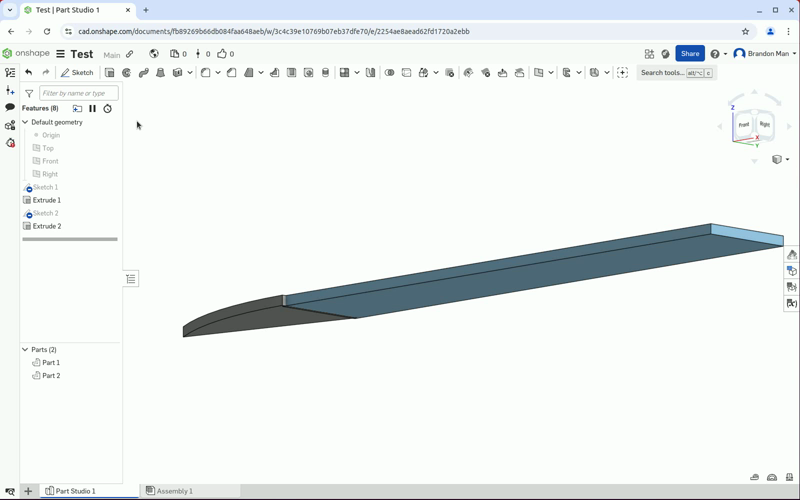
key(left, 3)
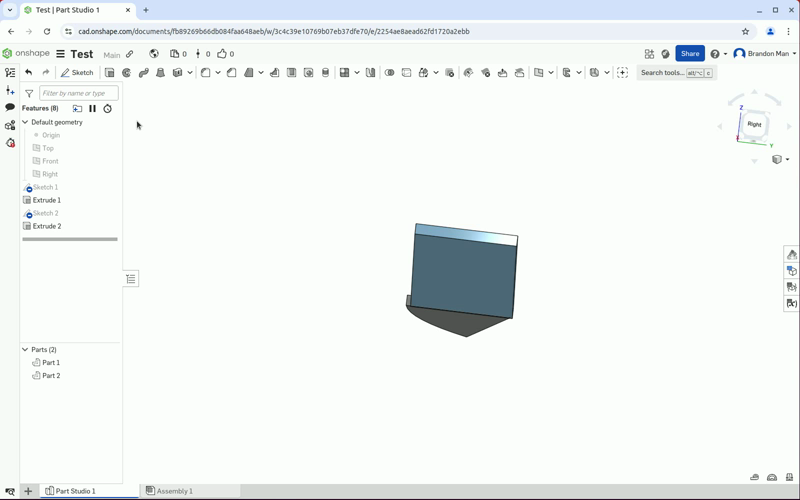
key(right, 3)
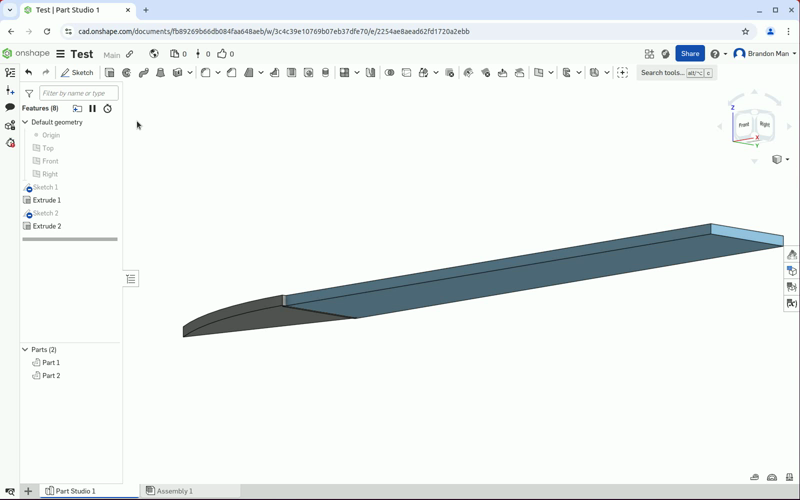
key(down, 3)
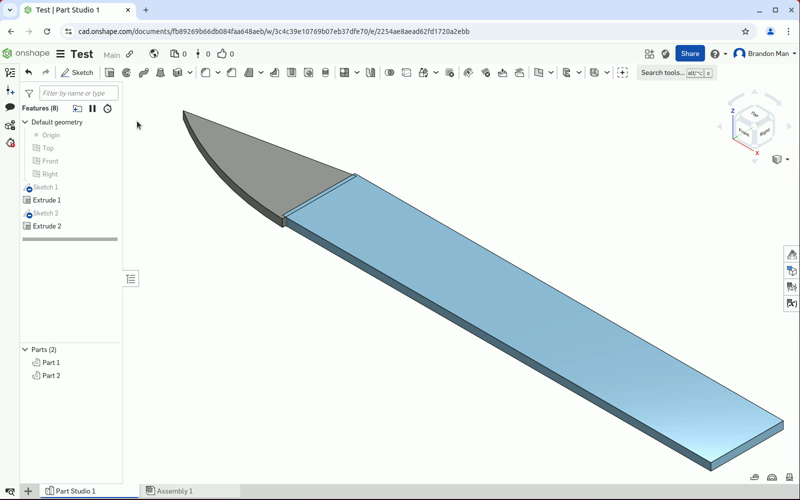
mouse_move(73, 189)
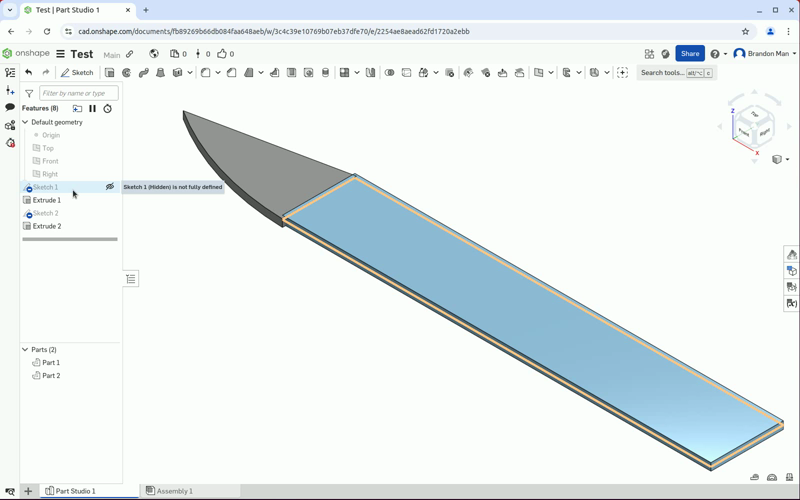
click(73, 189)